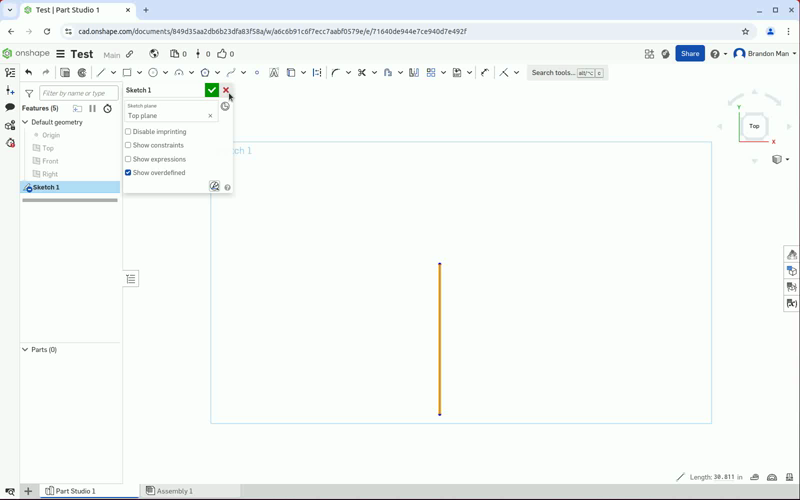
key(shift+h)
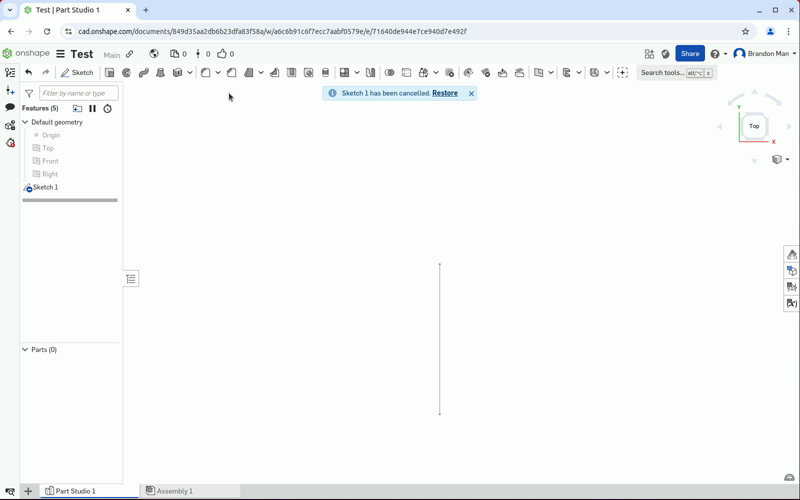
mouse_move(73, 352)
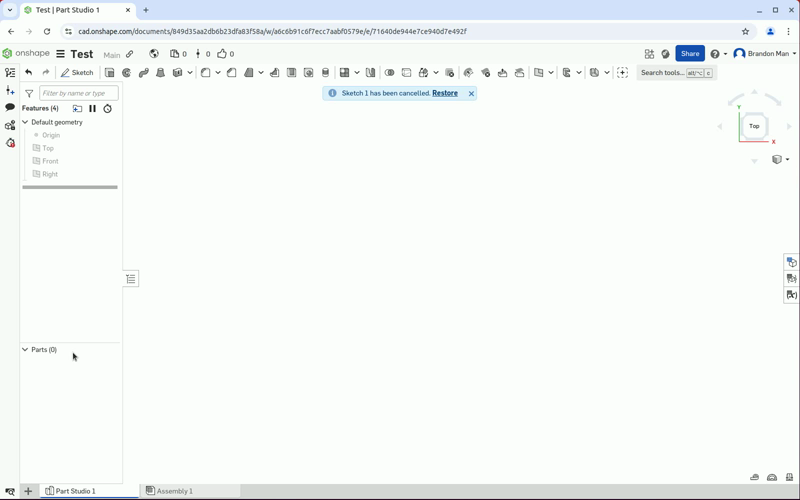
key(y)
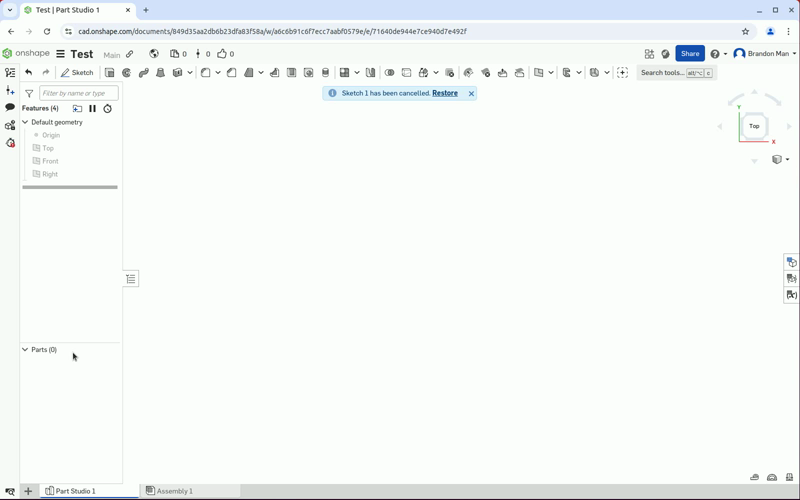
key(shift+p)
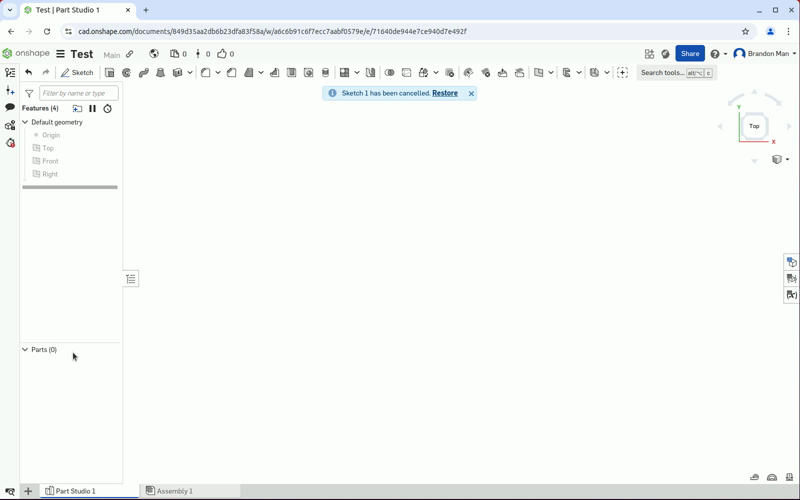
key(space)
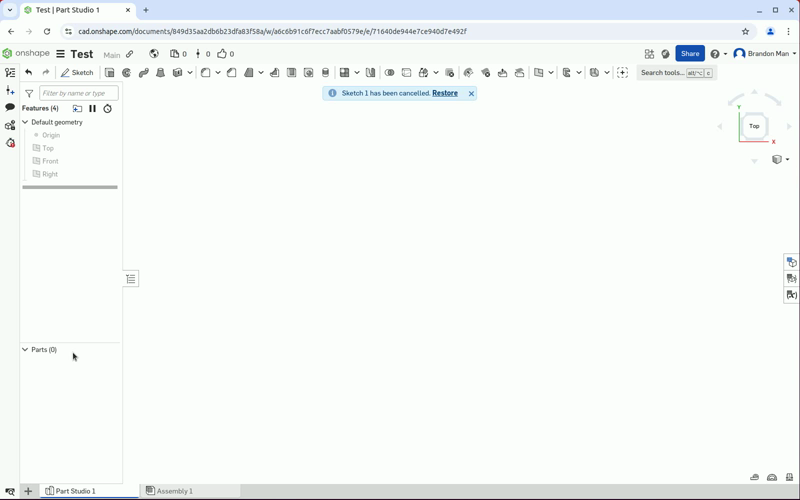
key_down(shift)
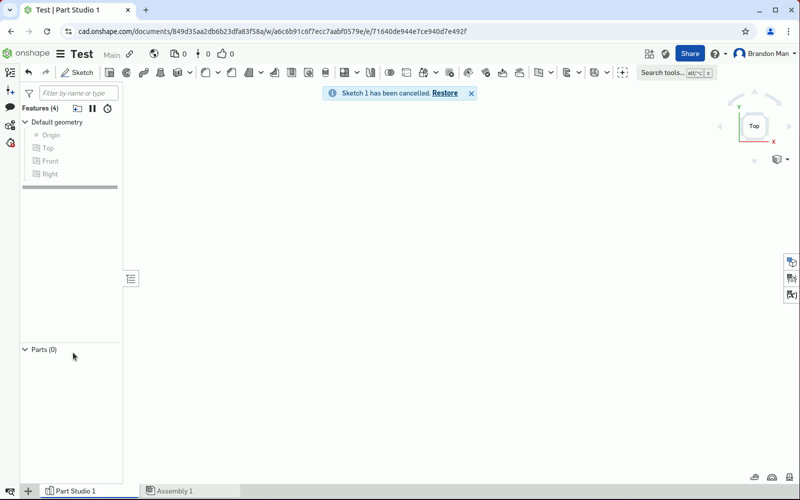
key(up)
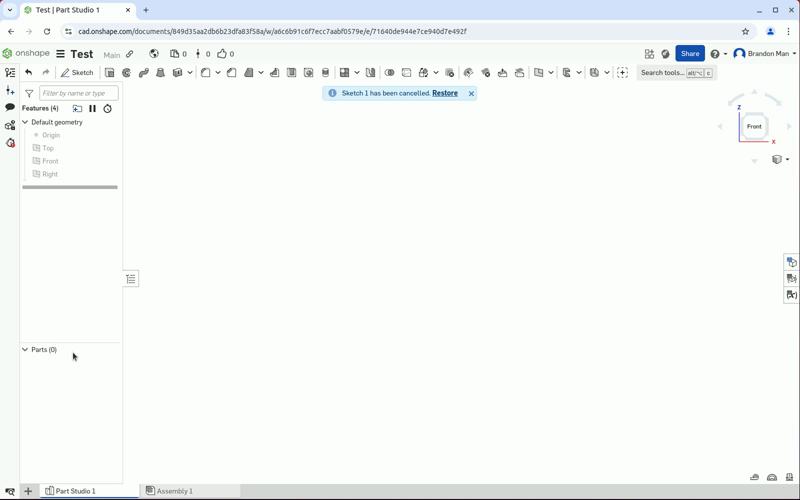
key_up(shift)
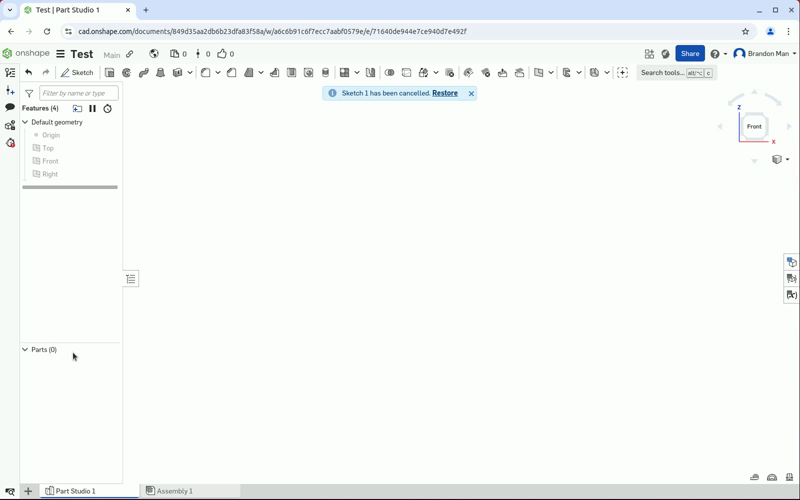
mouse_move(73, 352)
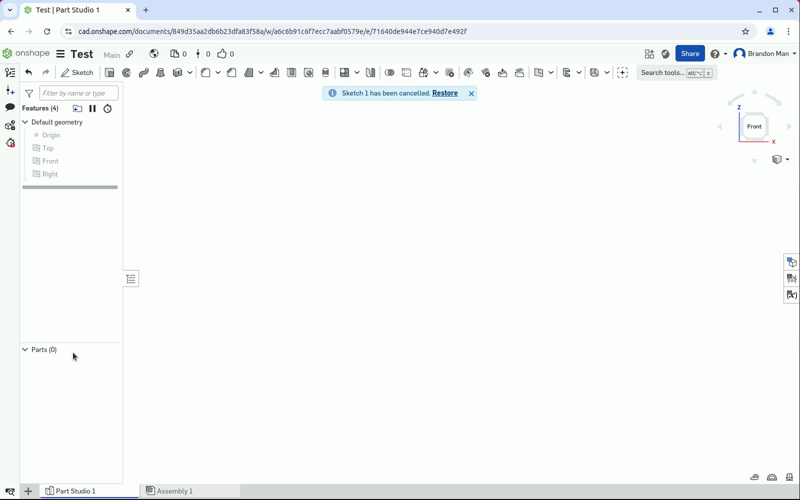
key(shift+y)
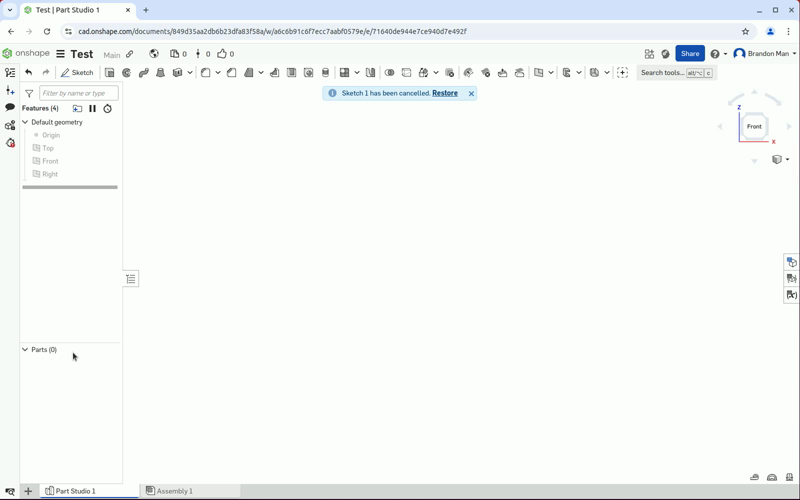
key(shift+s)
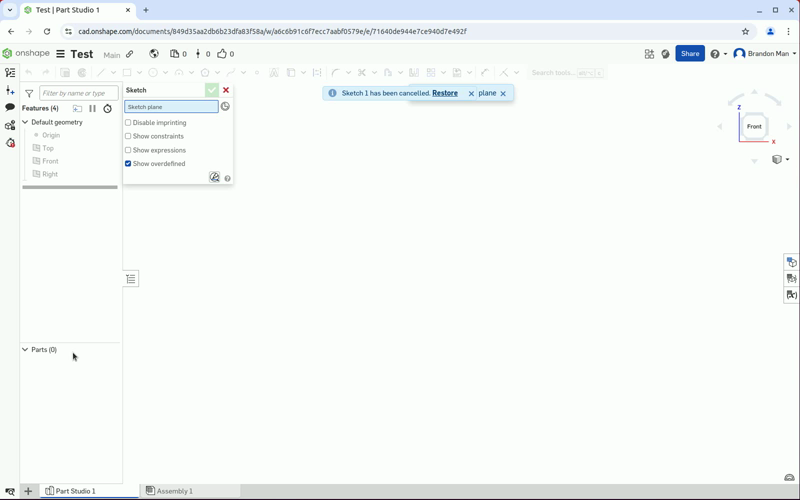
mouse_move(73, 163)
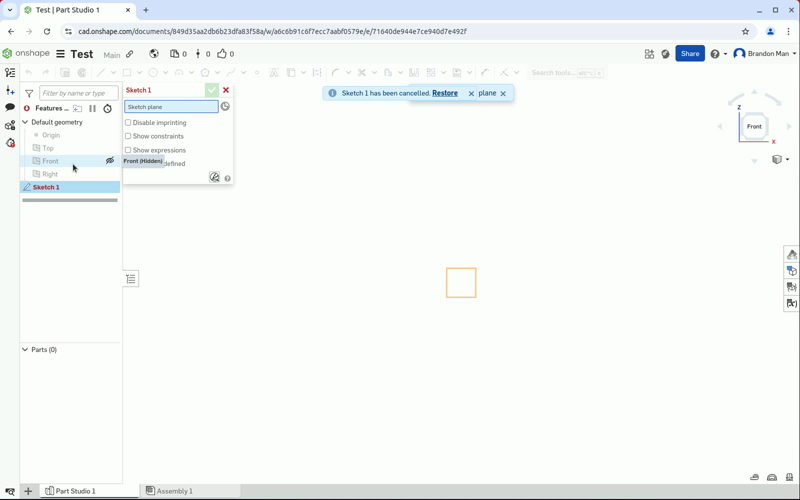
click(73, 163)
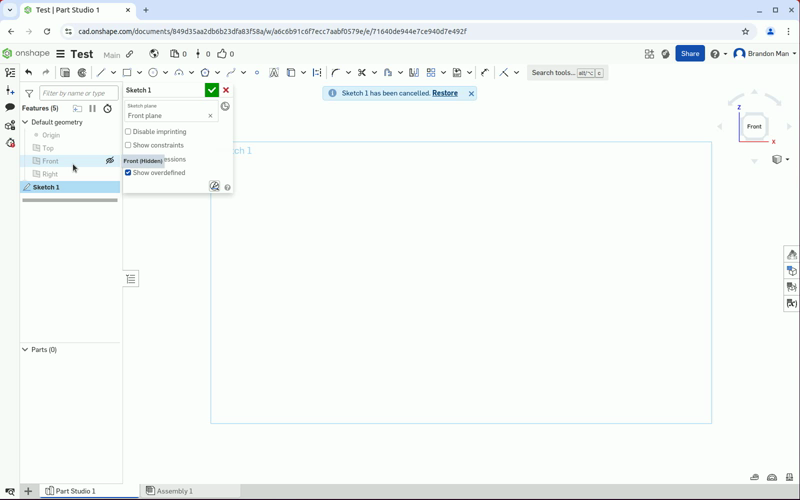
mouse_move(73, 352)
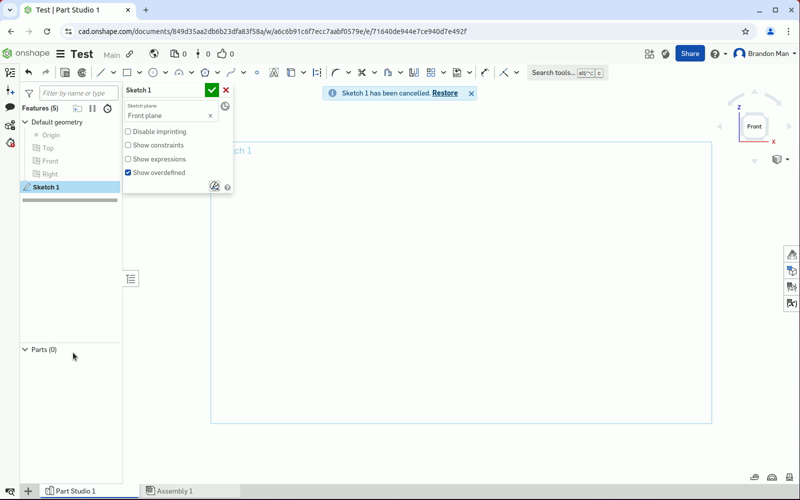
key(y)
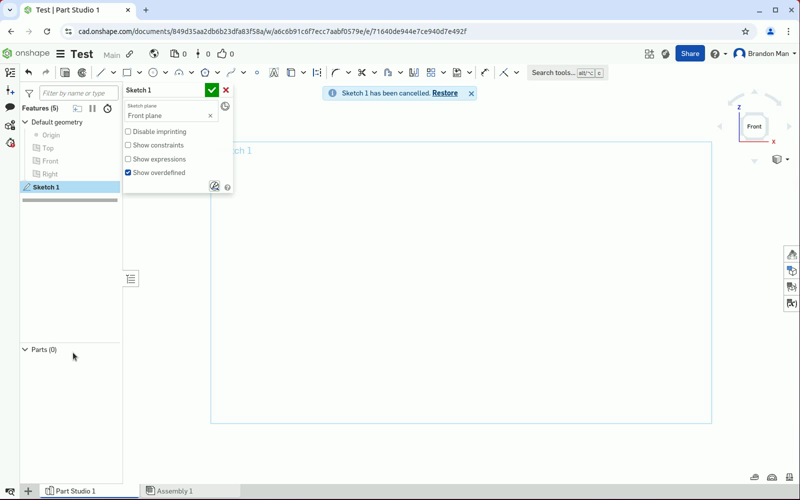
key(l)
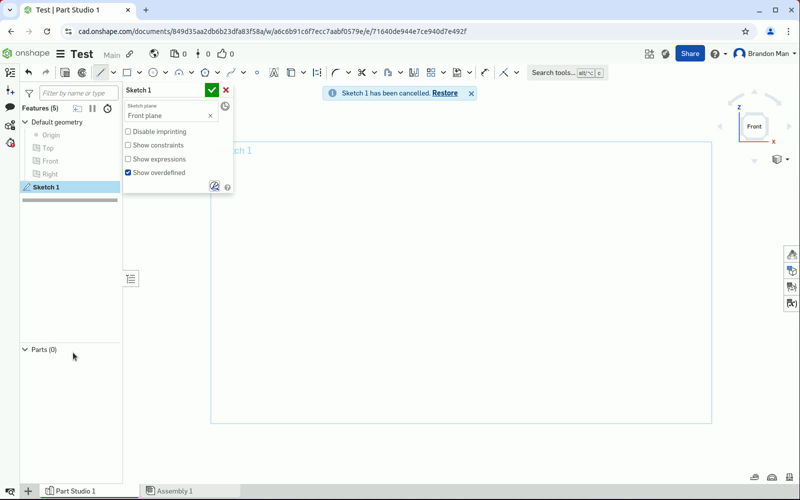
key_down(shift)
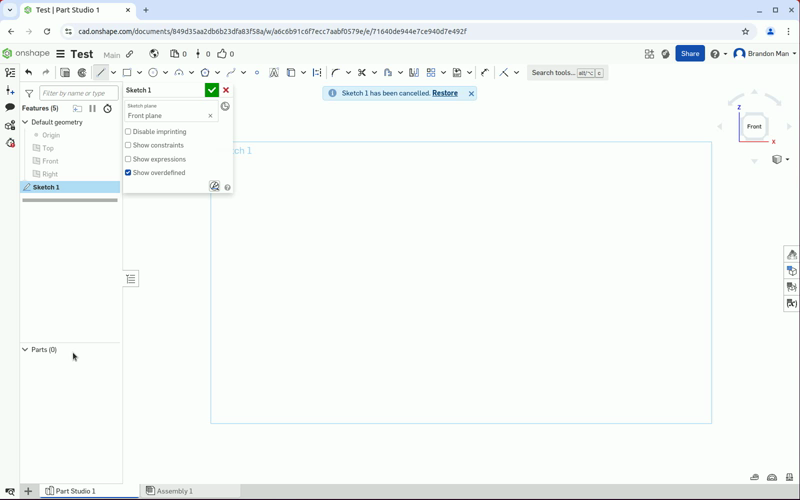
mouse_move(364, 341)
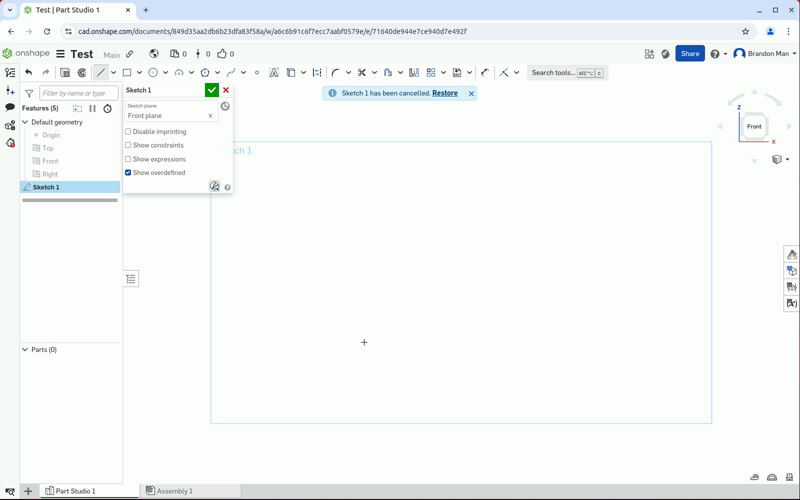
click(364, 341)
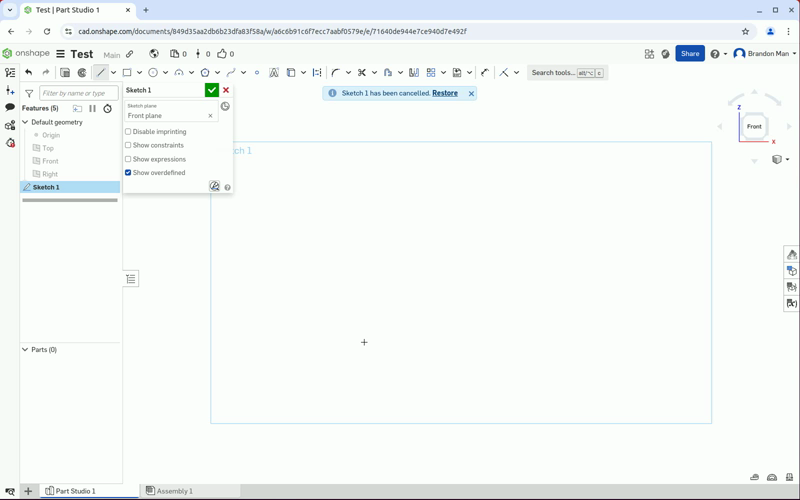
key_up(shift)
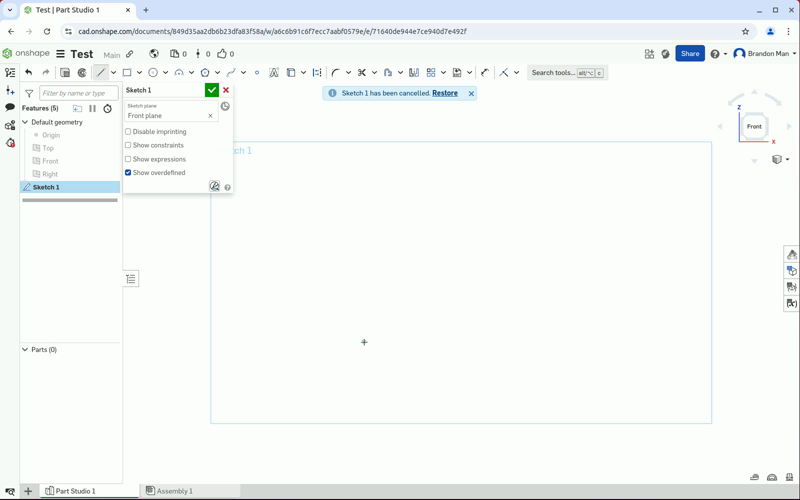
key_down(shift)
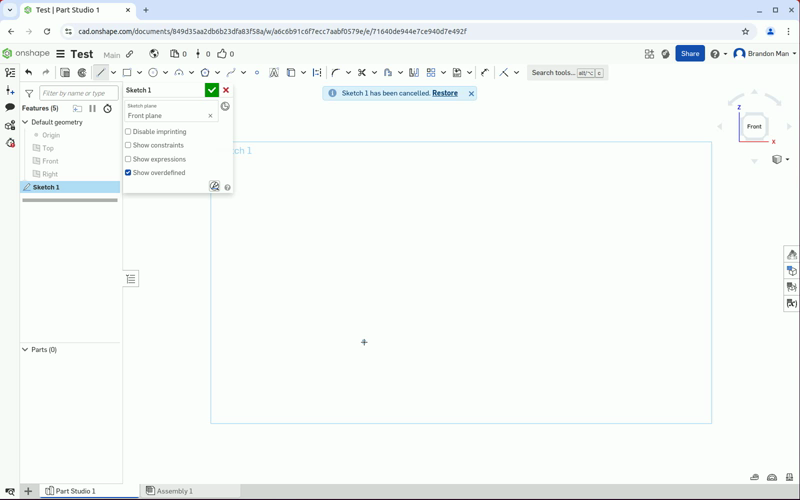
mouse_move(556, 341)
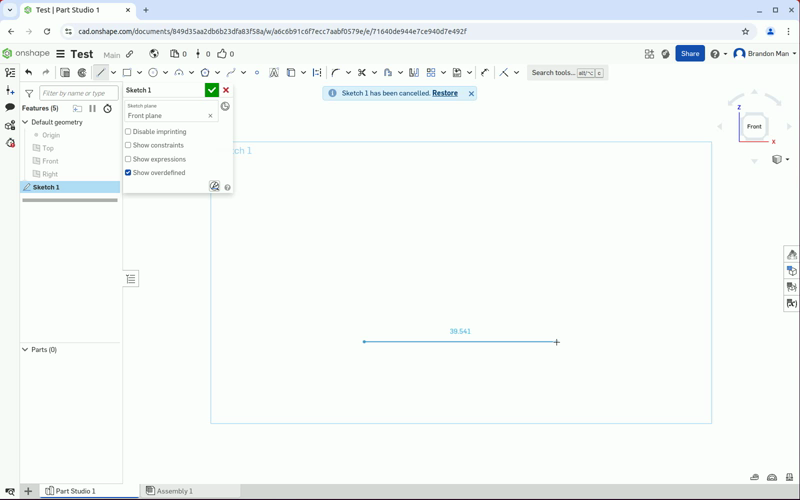
click(556, 341)
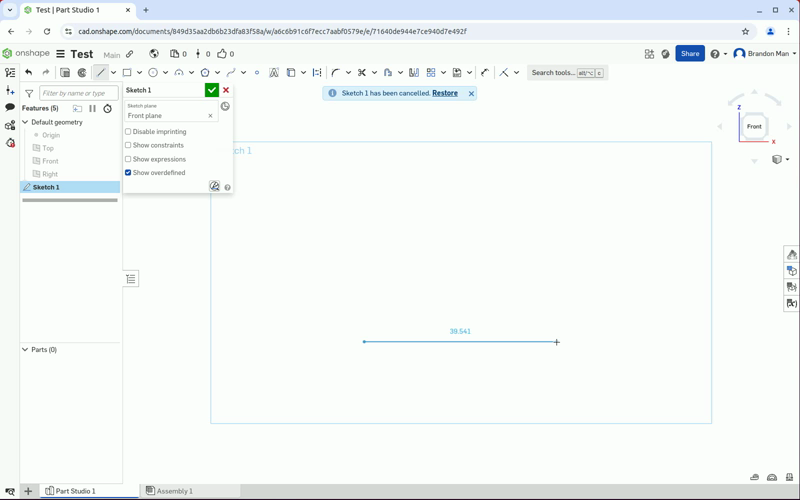
key_up(shift)
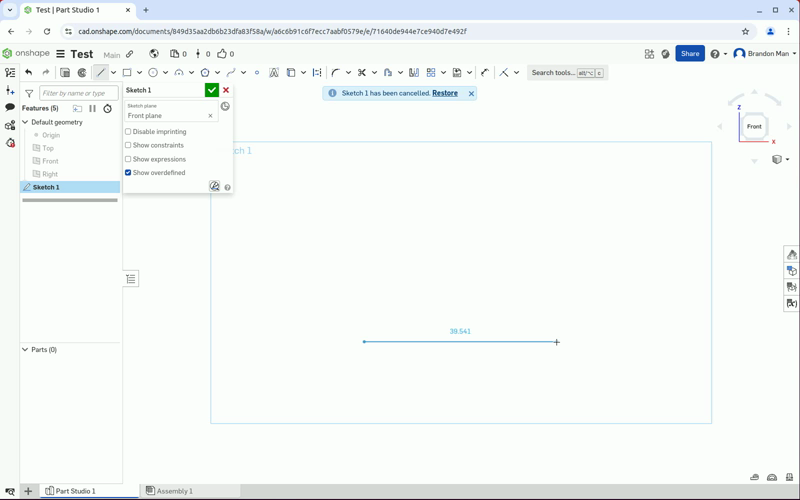
key(esc)
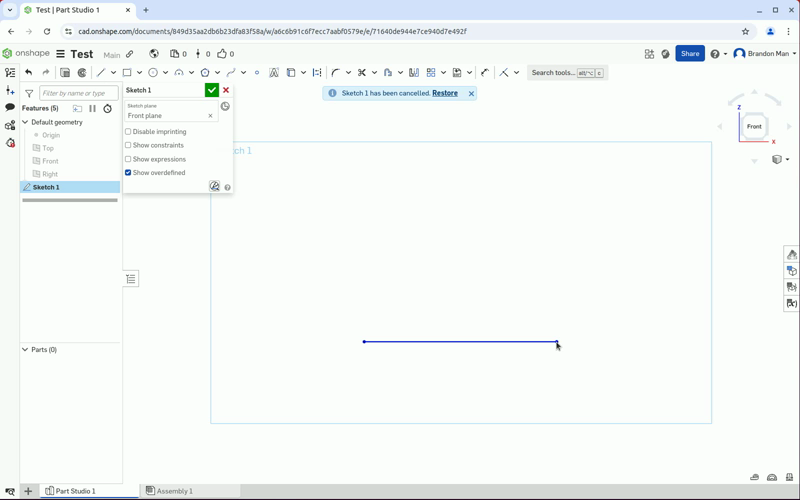
key(a)
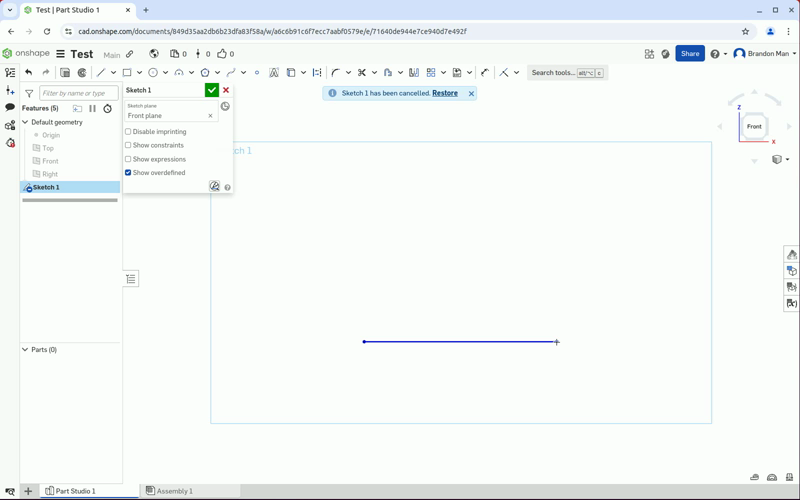
mouse_move(556, 341)
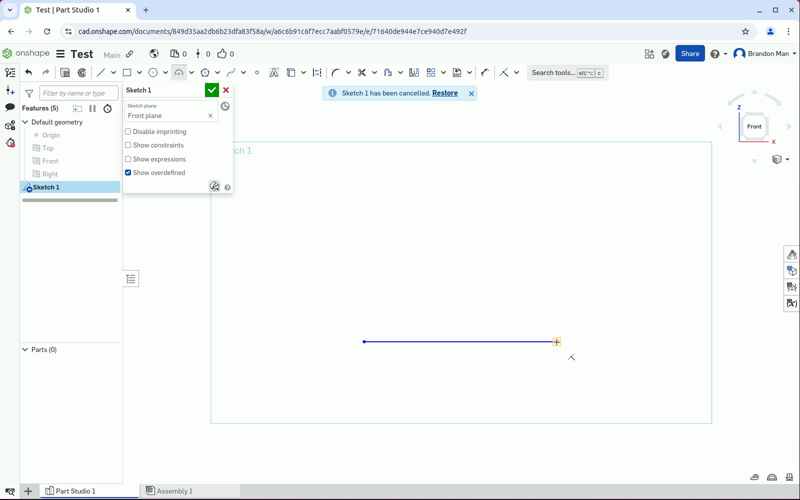
click(556, 341)
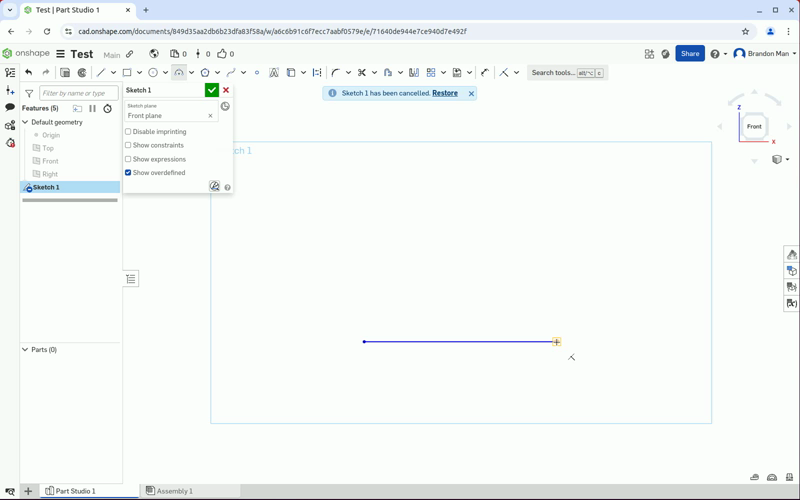
mouse_move(364, 341)
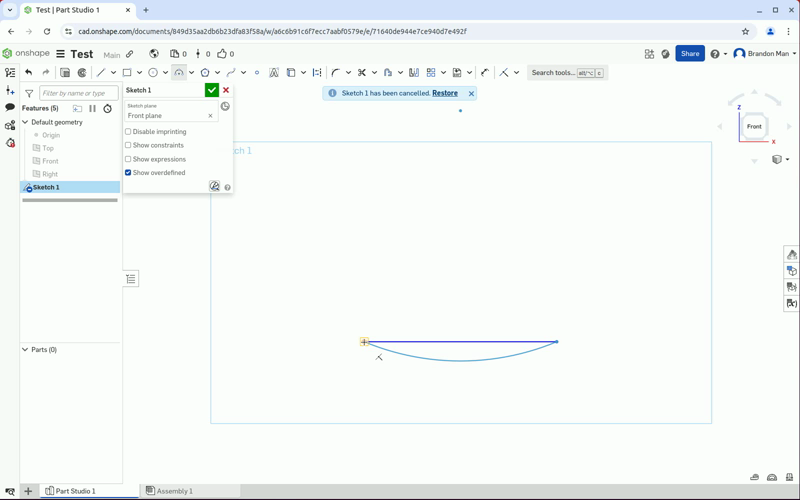
click(364, 341)
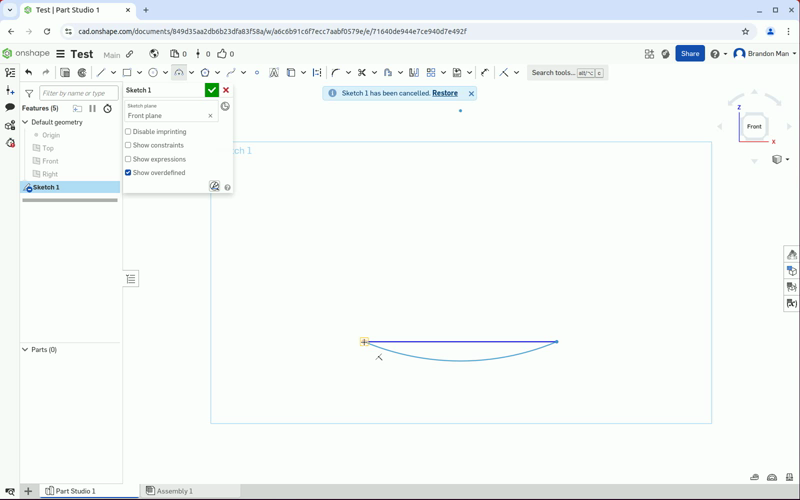
key_down(shift)
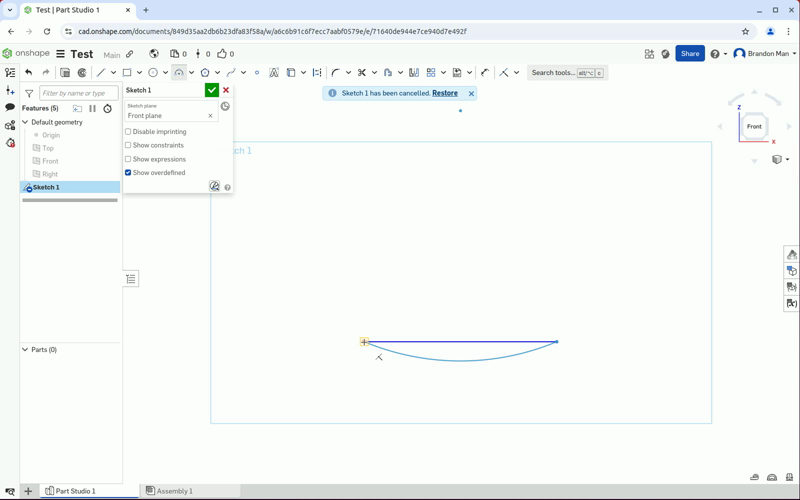
mouse_move(460, 169)
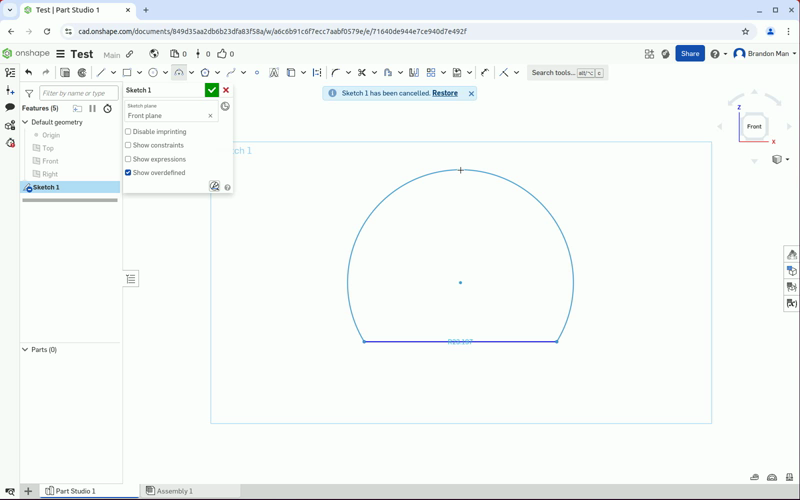
click(460, 169)
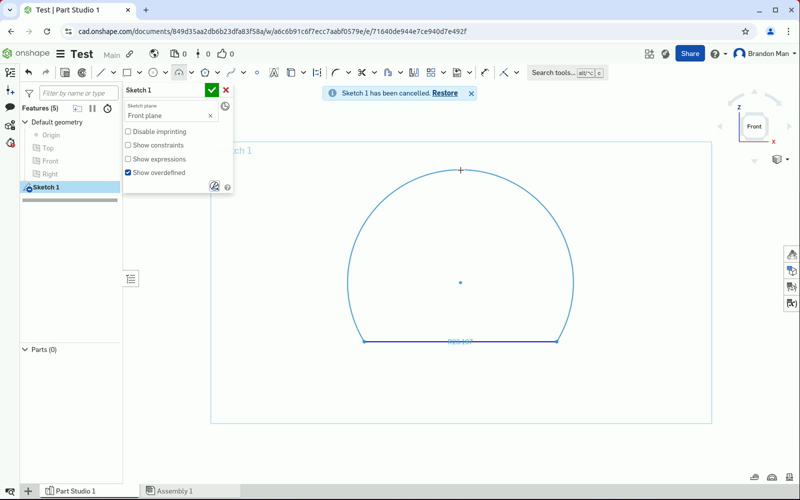
key_up(shift)
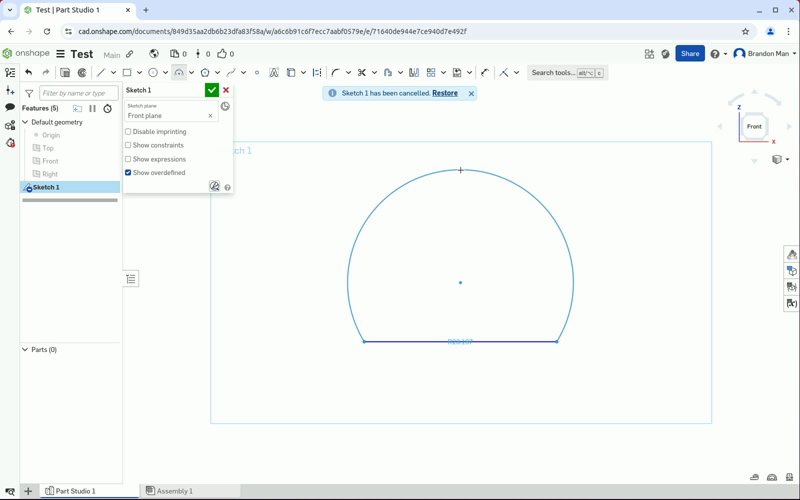
key(esc)
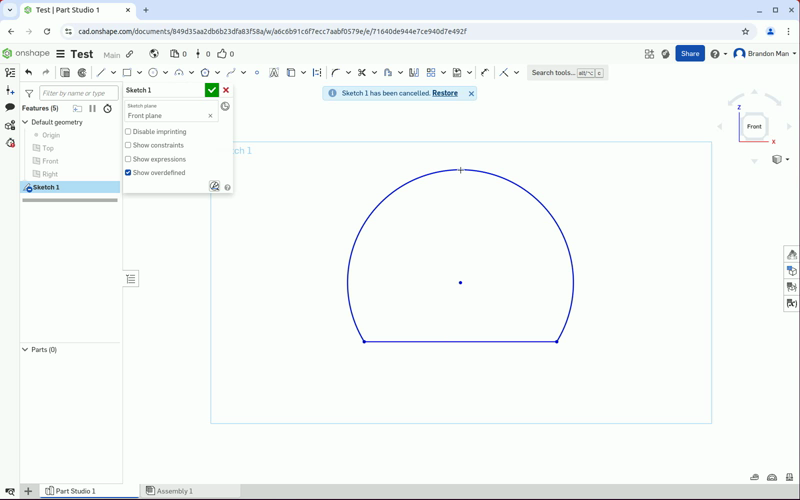
key(c)
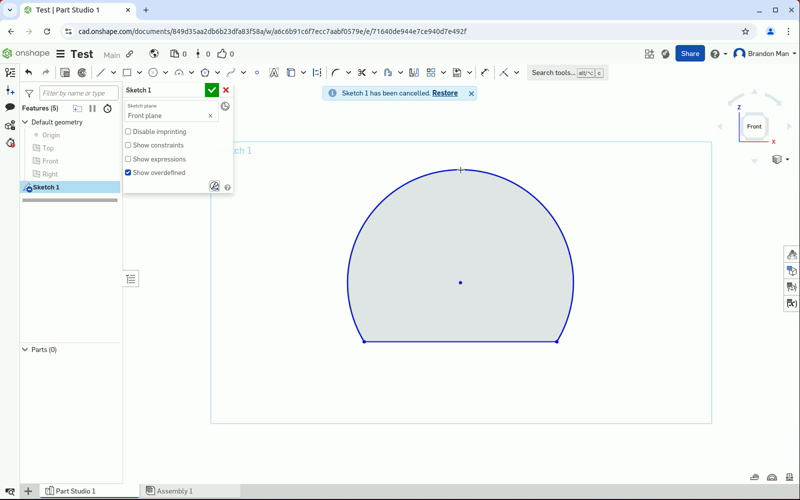
key_down(shift)
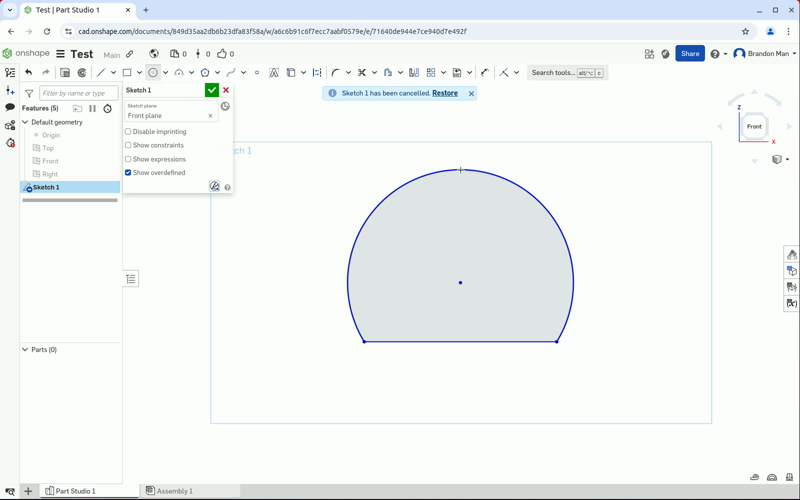
mouse_move(384, 282)
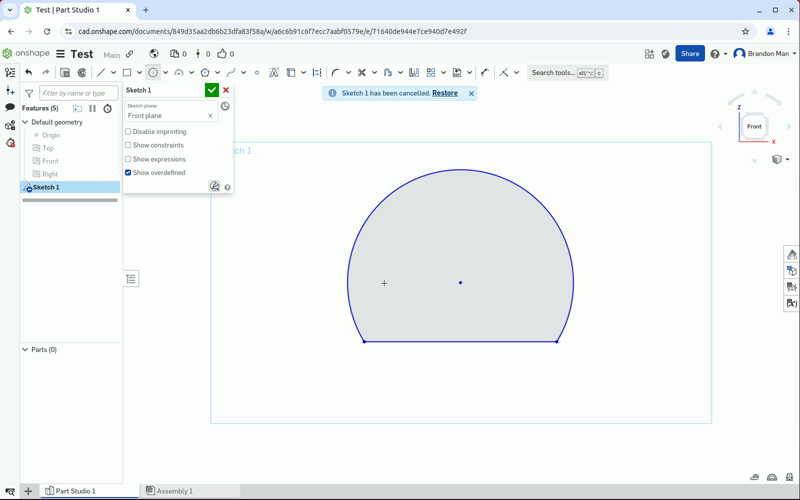
click(384, 282)
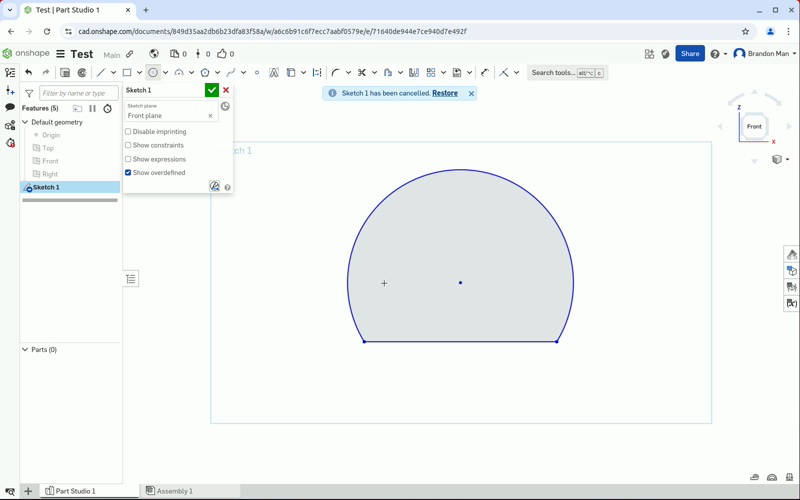
key_up(shift)
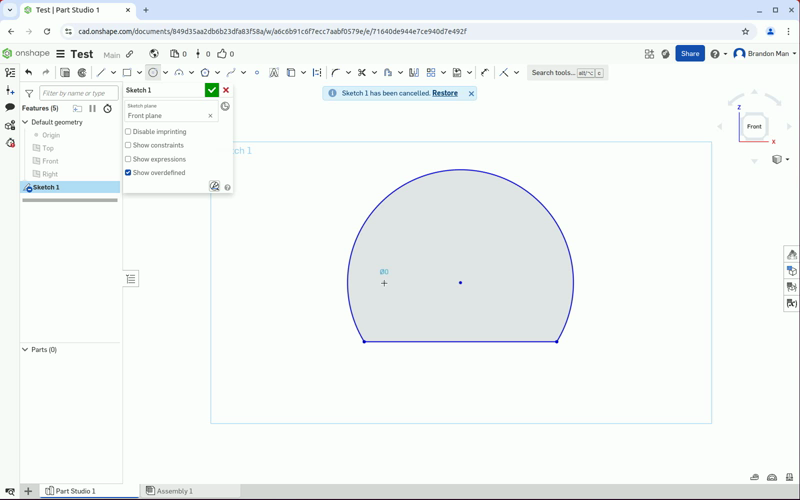
mouse_move(397, 282)
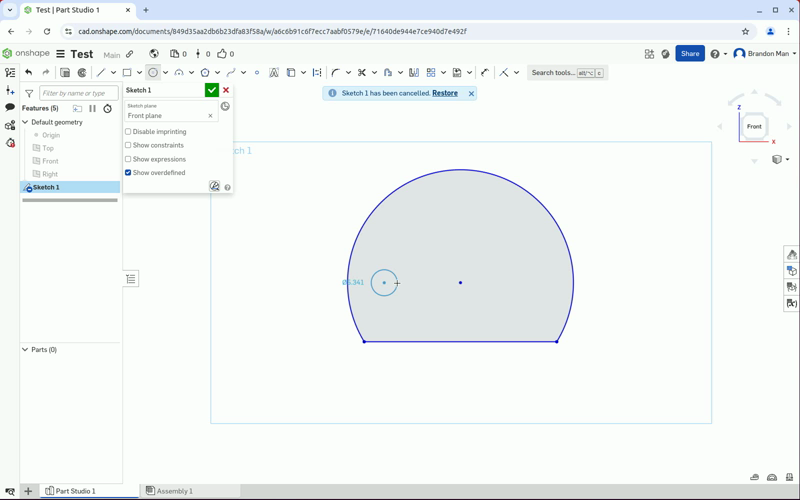
click(397, 282)
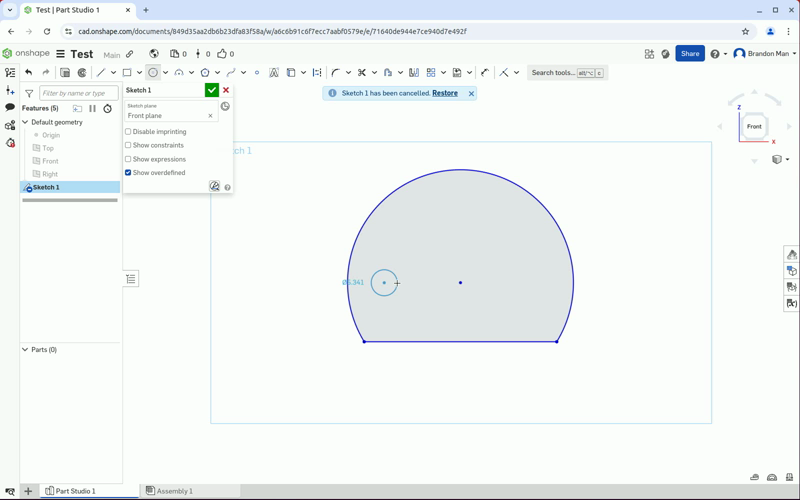
key(esc)
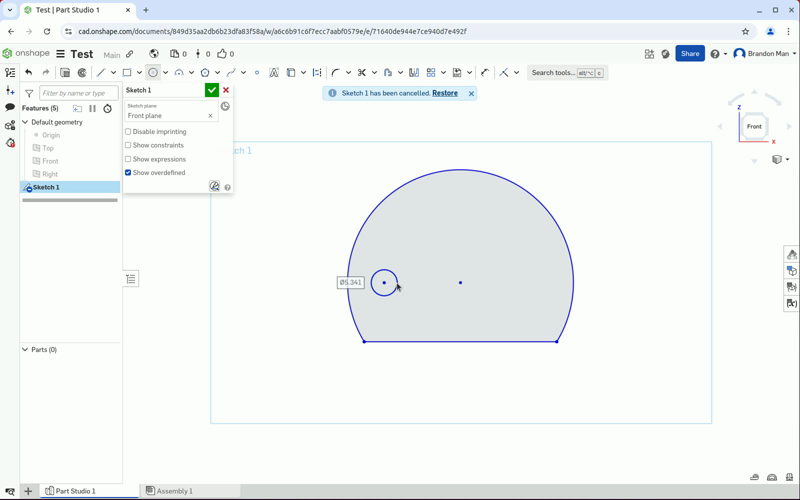
key(c)
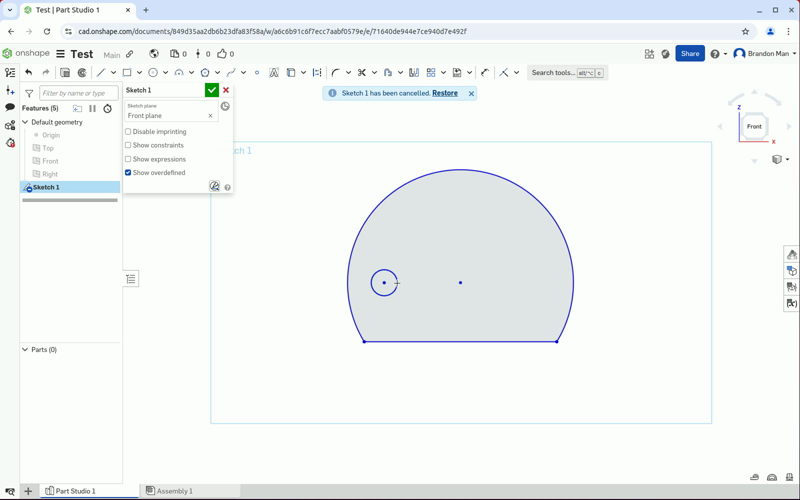
key_down(shift)
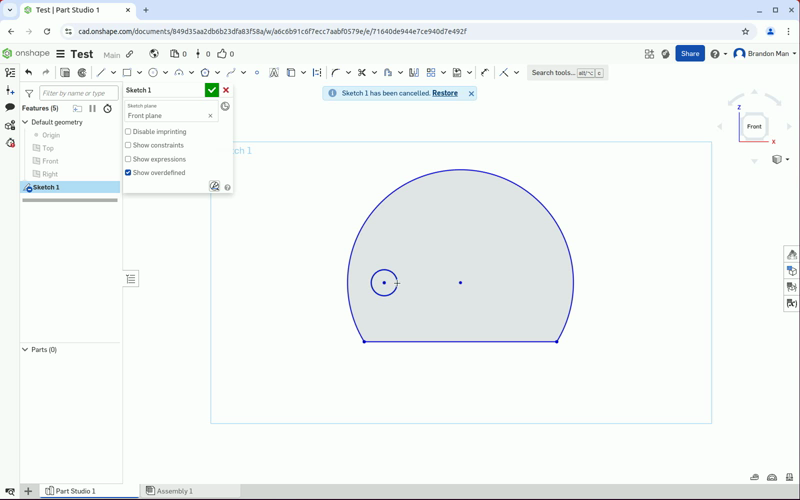
mouse_move(460, 282)
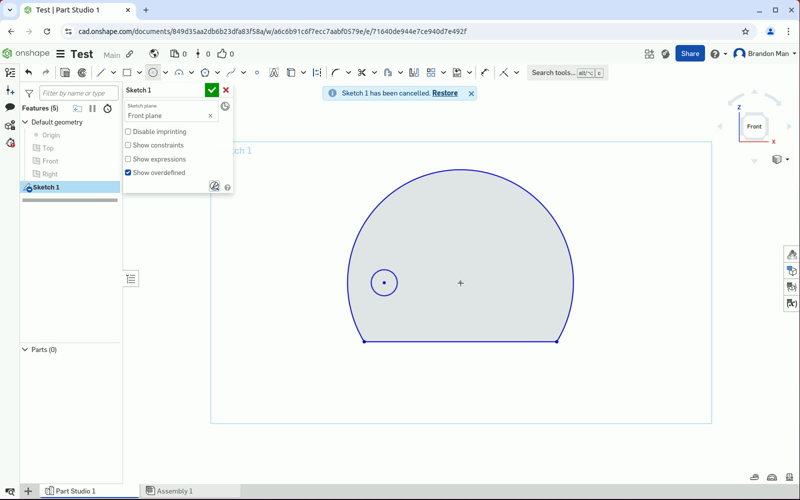
click(460, 282)
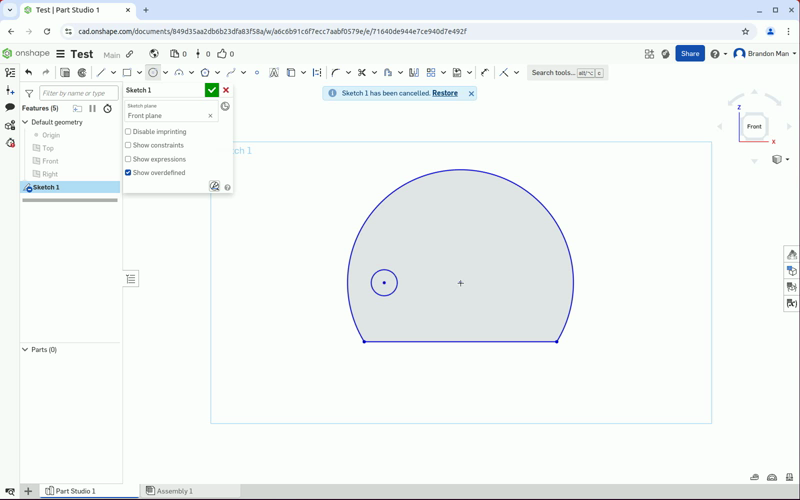
key_up(shift)
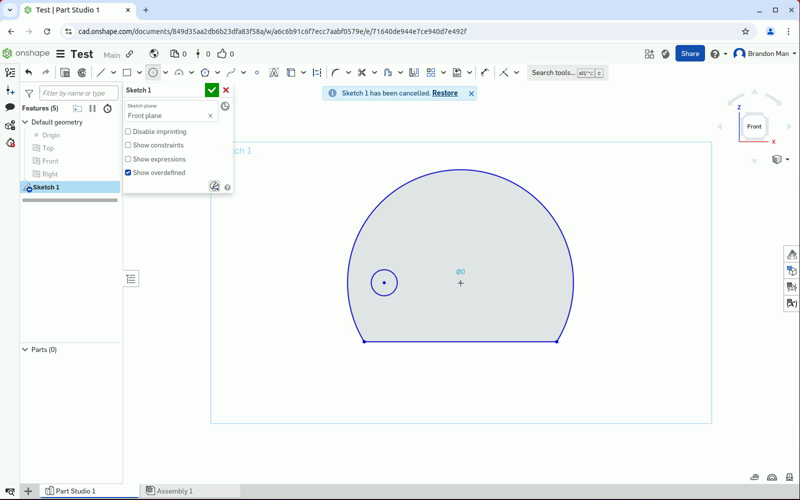
mouse_move(495, 282)
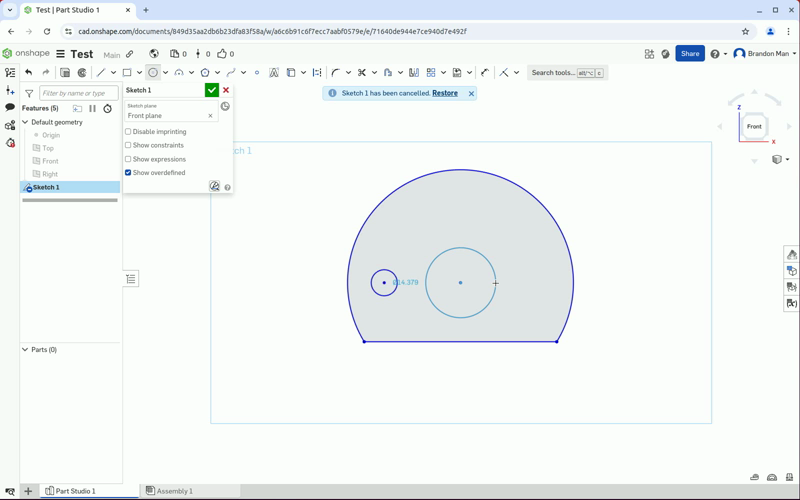
click(495, 282)
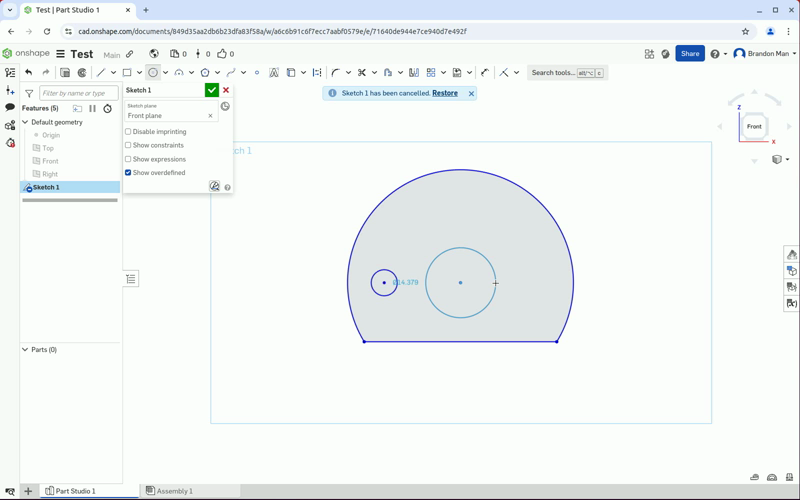
key(esc)
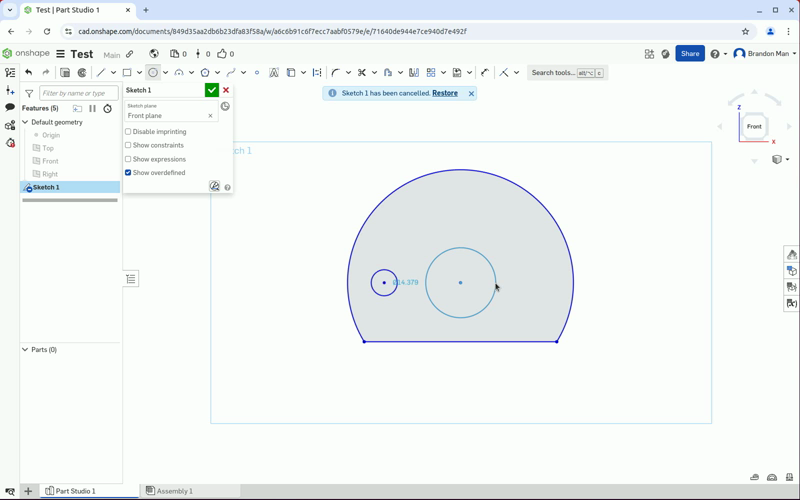
key(c)
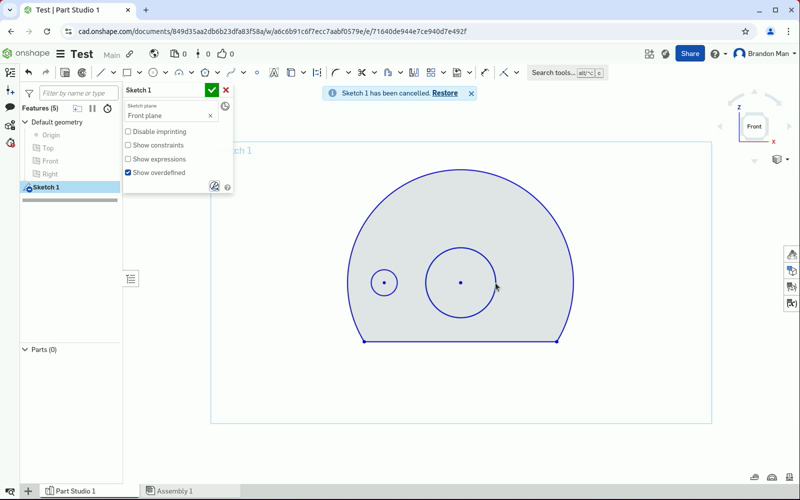
key_down(shift)
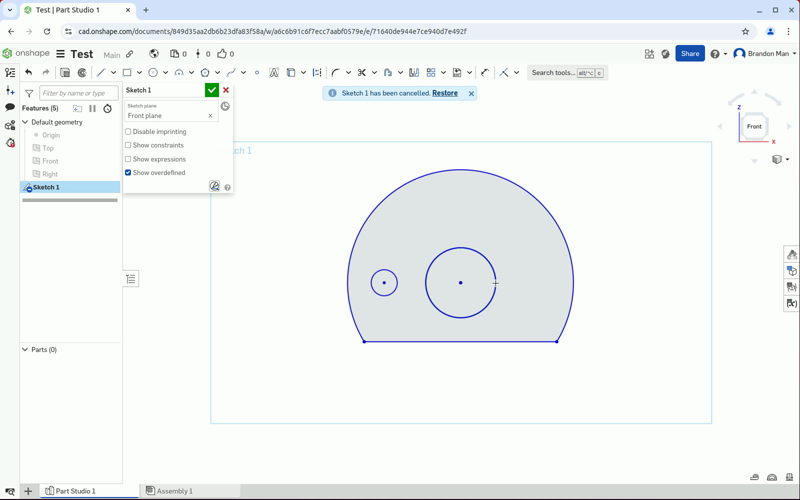
mouse_move(537, 282)
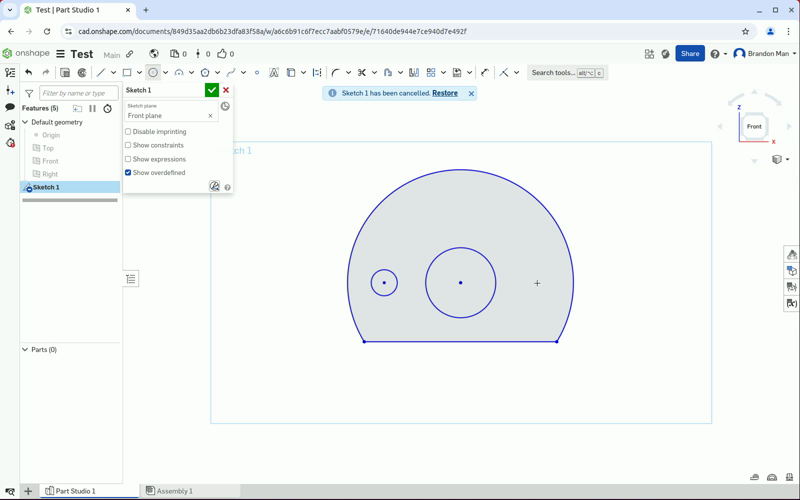
click(537, 282)
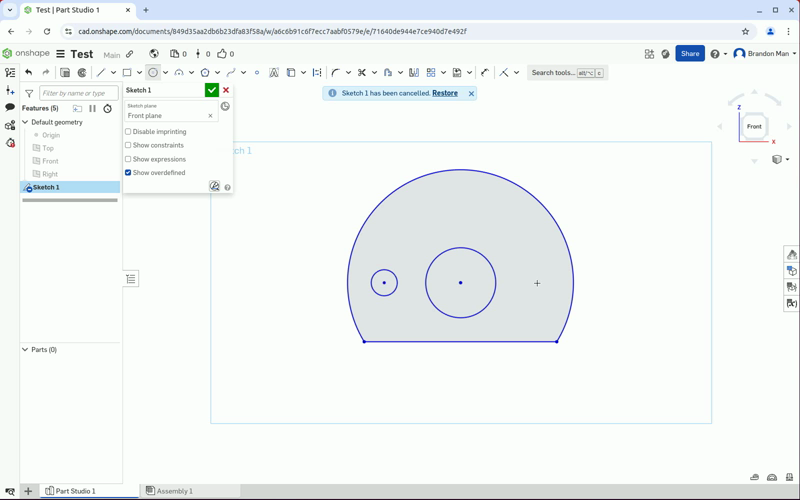
key_up(shift)
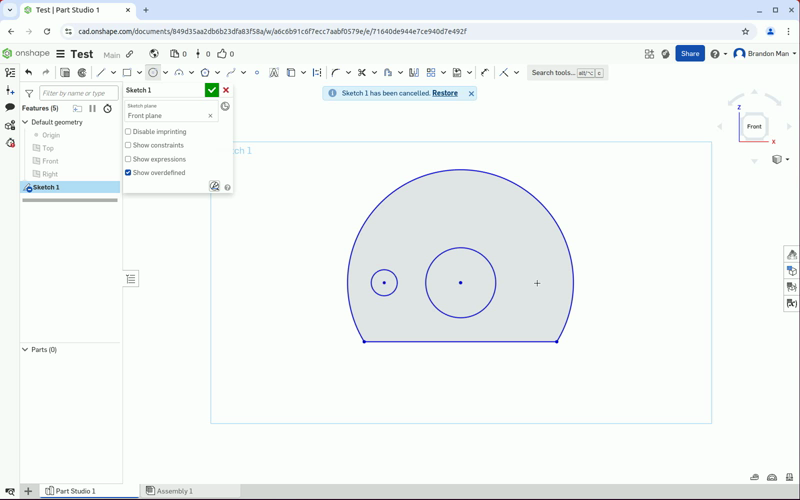
mouse_move(550, 282)
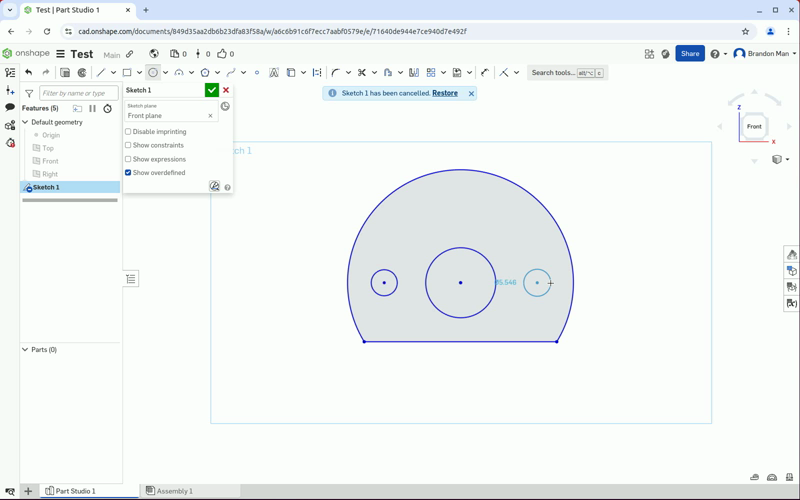
click(550, 282)
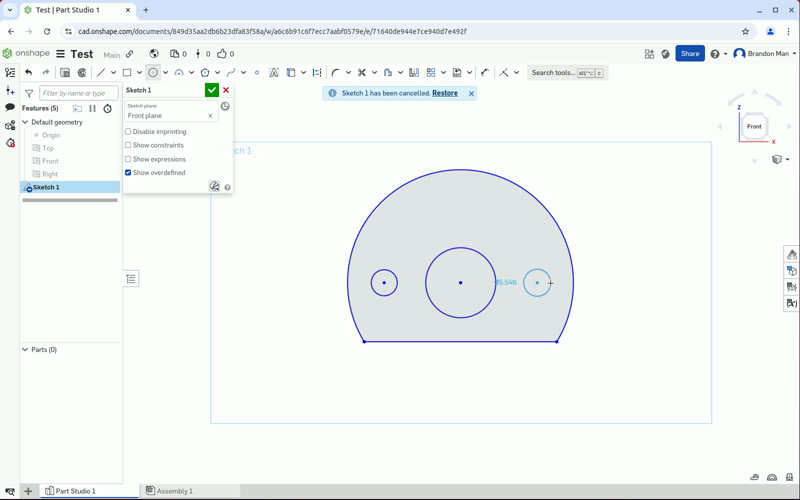
key(esc)
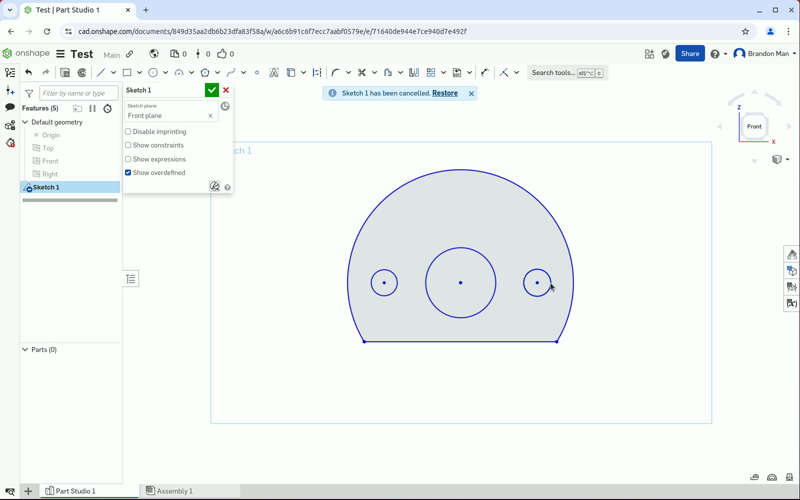
mouse_move(516, 234)
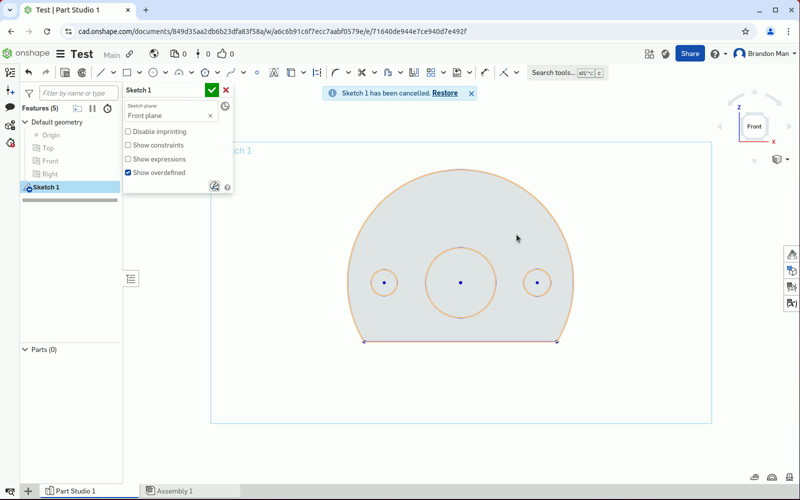
click(516, 234)
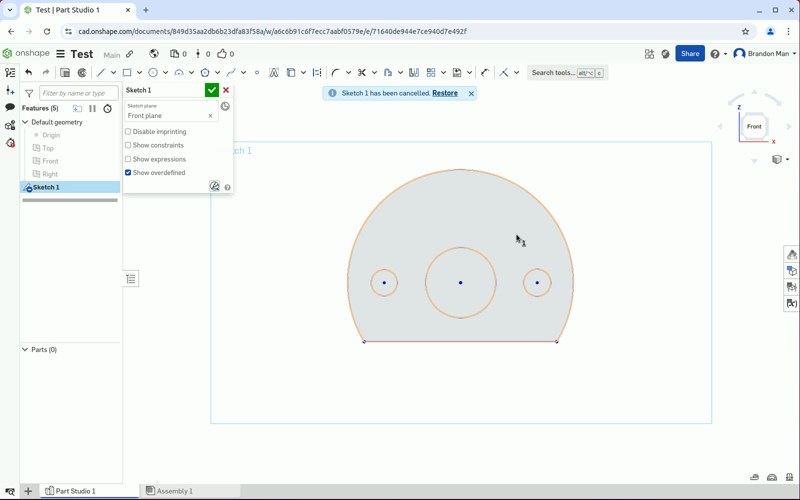
mouse_move(73, 352)
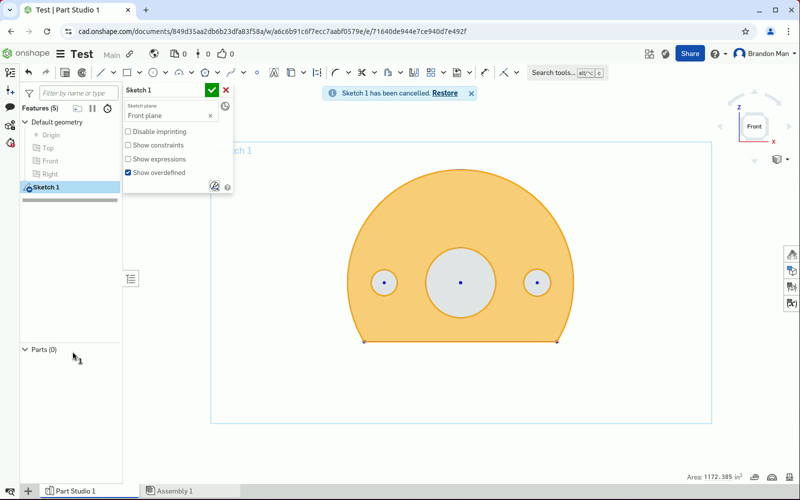
key(shift+y)
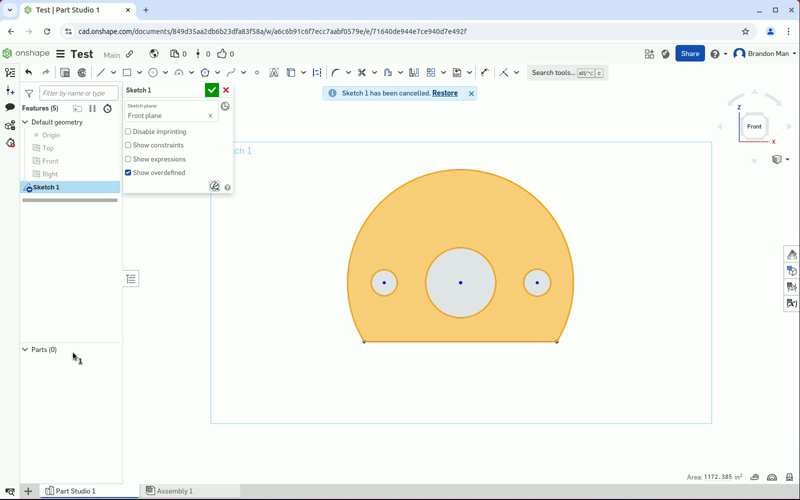
key(shift+e)
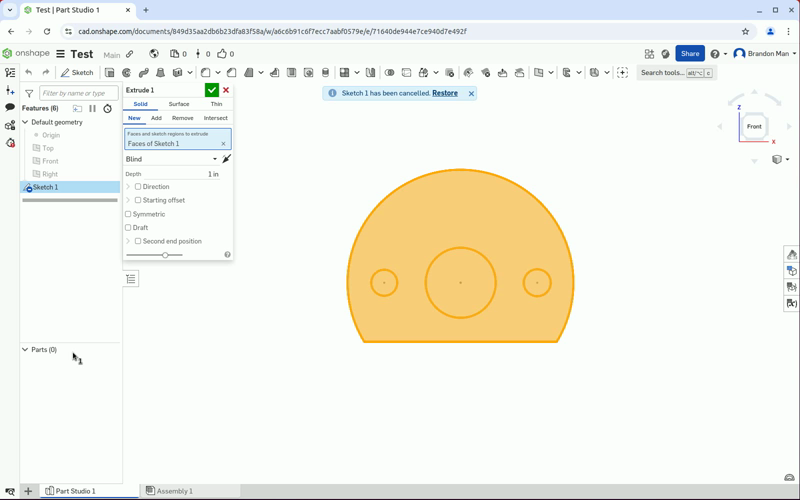
mouse_move(143, 106)
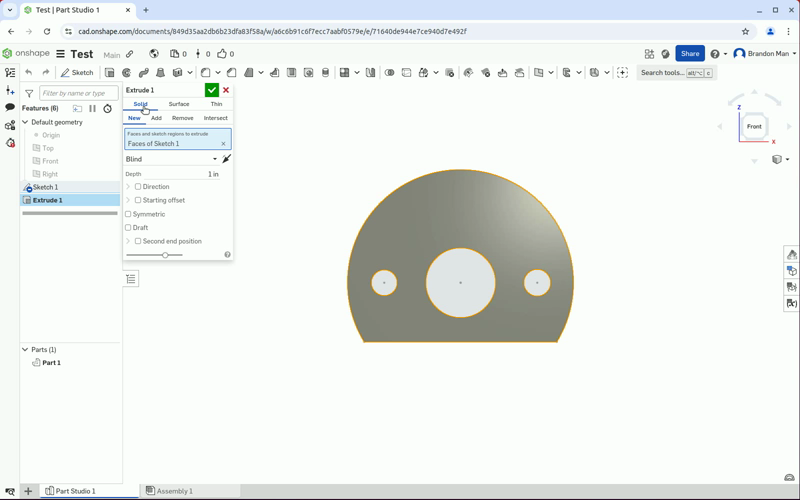
click(143, 106)
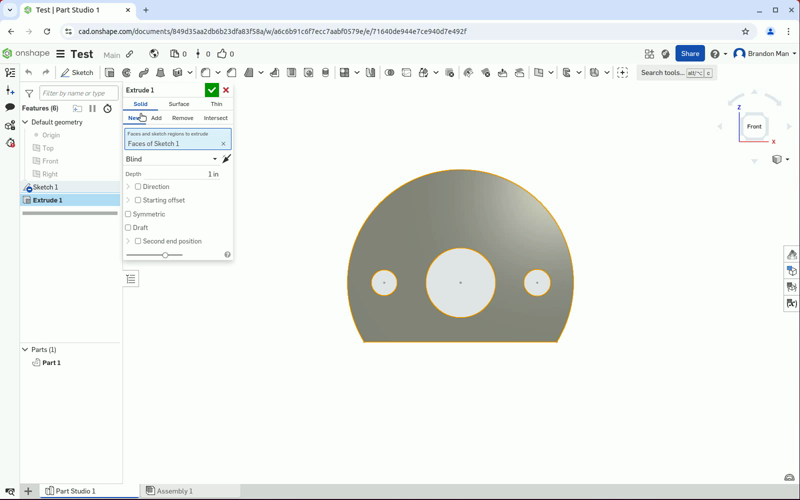
mouse_move(137, 120)
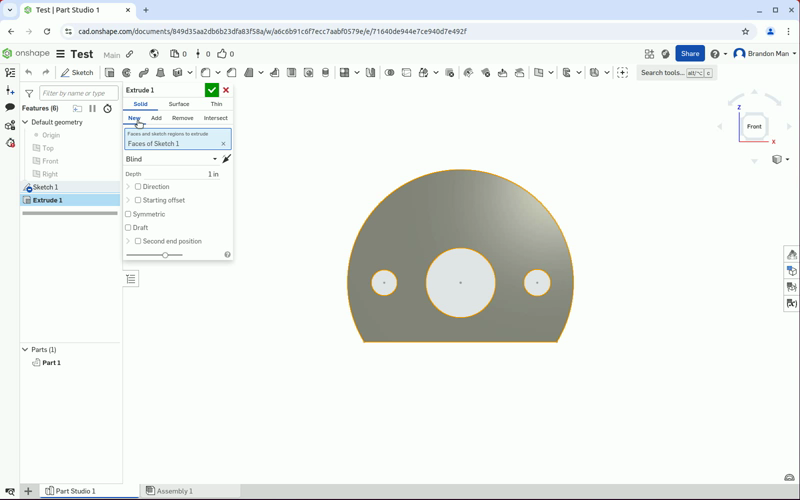
click(137, 120)
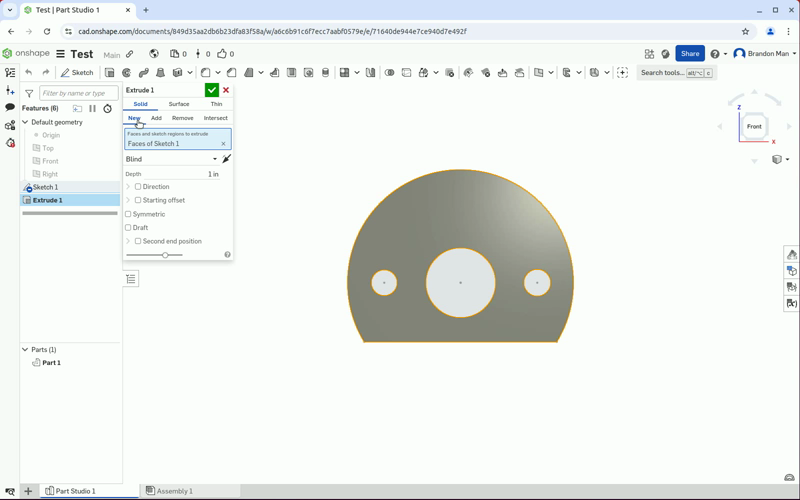
key(tab, 4)
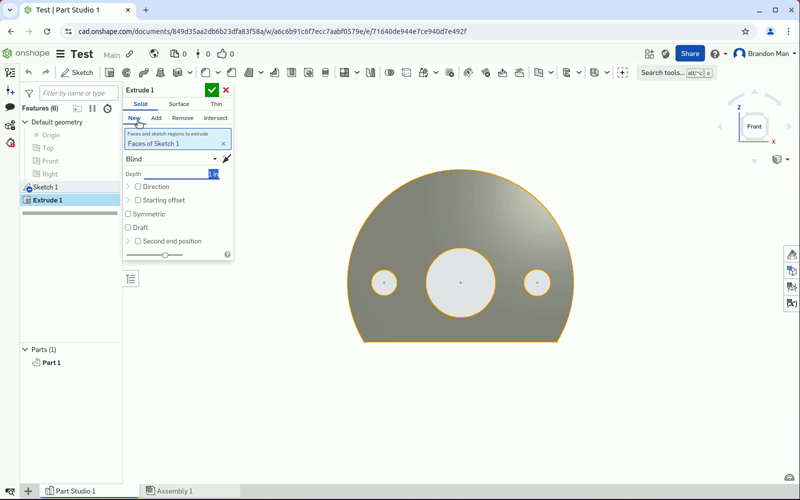
text(4.574)
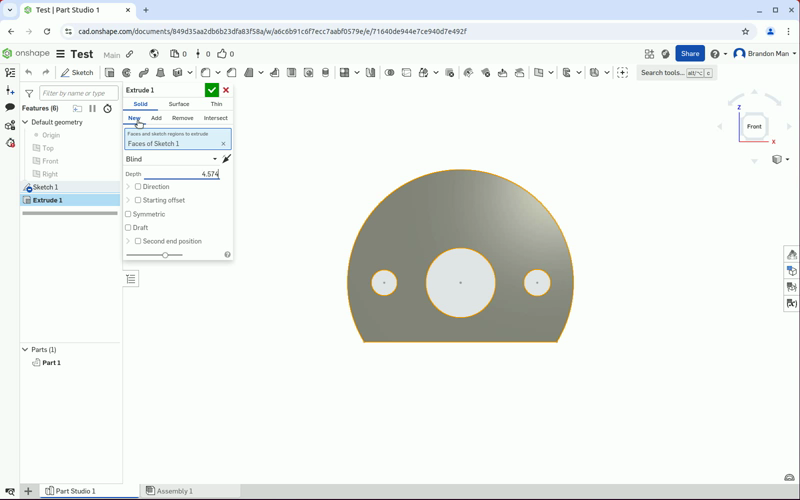
key(enter)
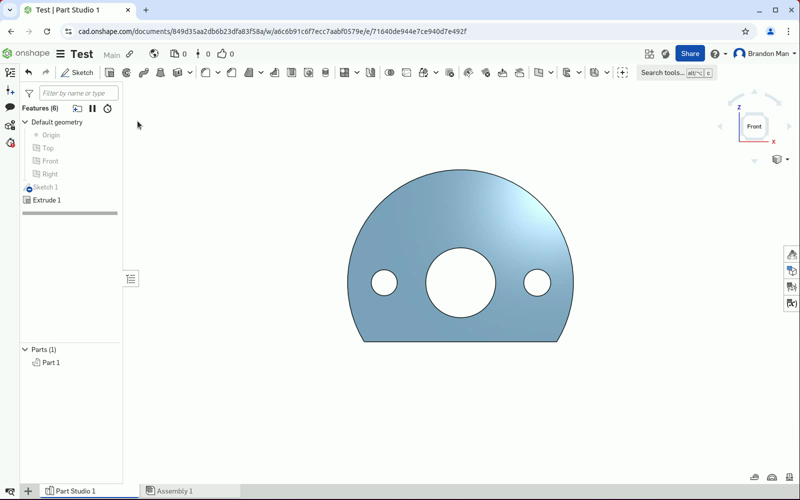
key(shift+h)
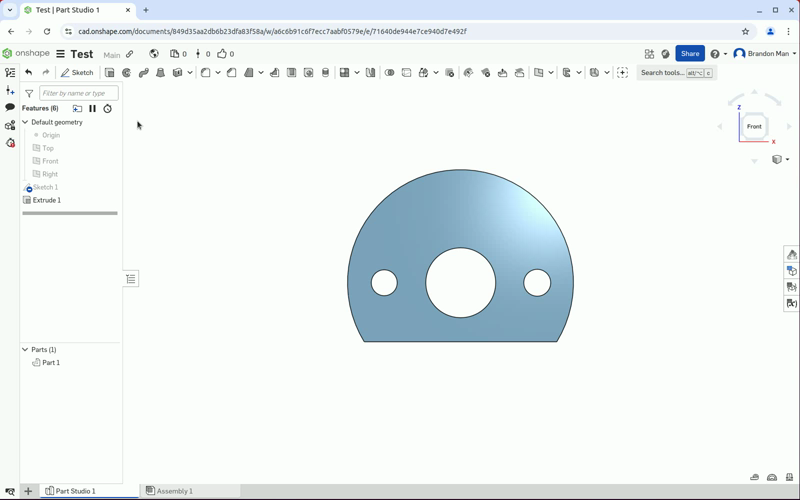
key(shift+h)
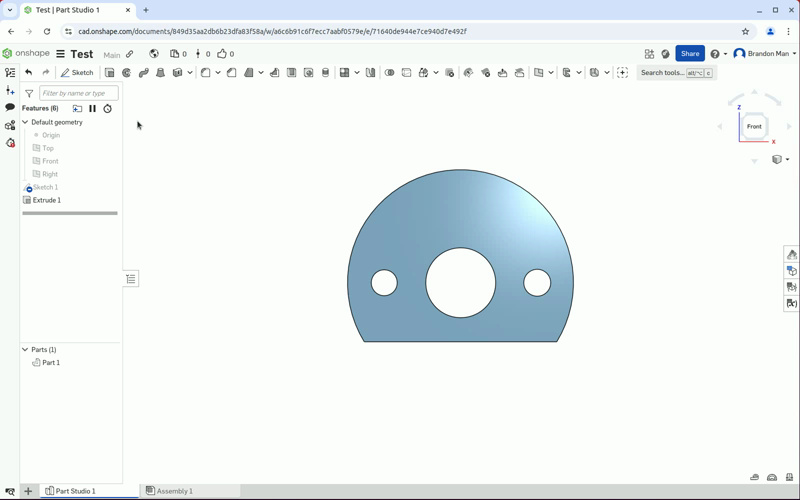
mouse_move(73, 189)
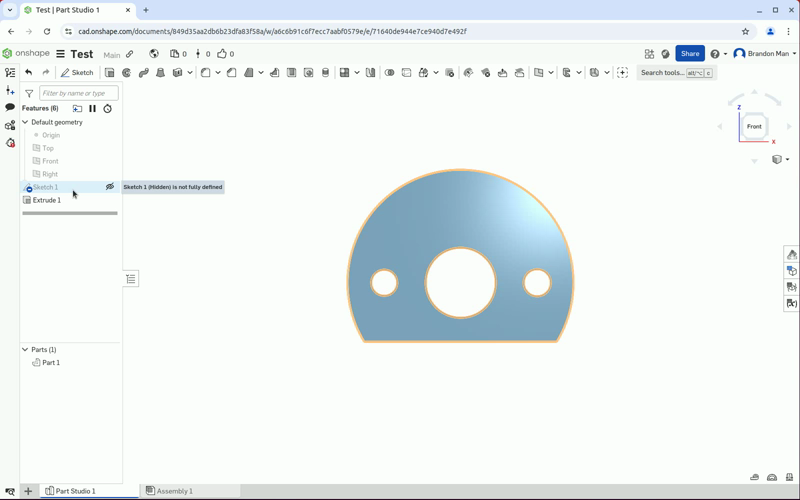
click(73, 189)
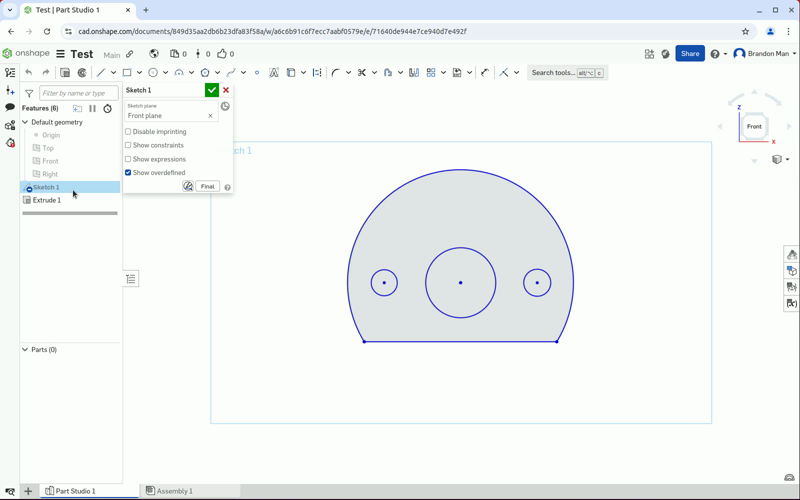
mouse_move(229, 92)
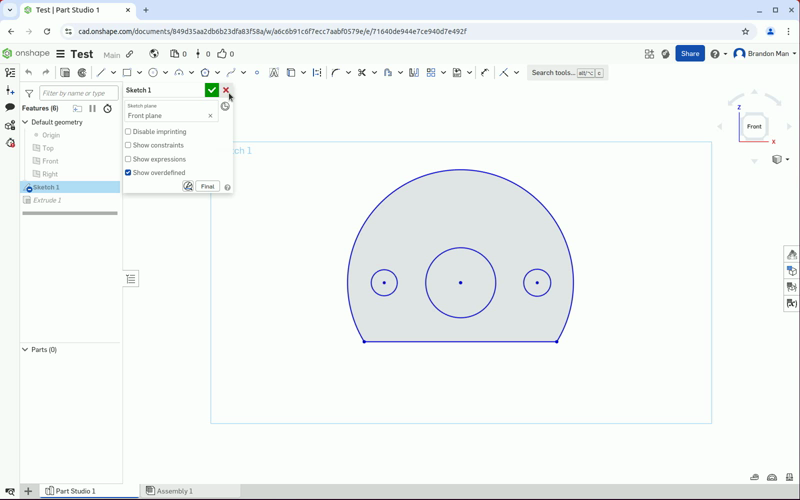
click(229, 92)
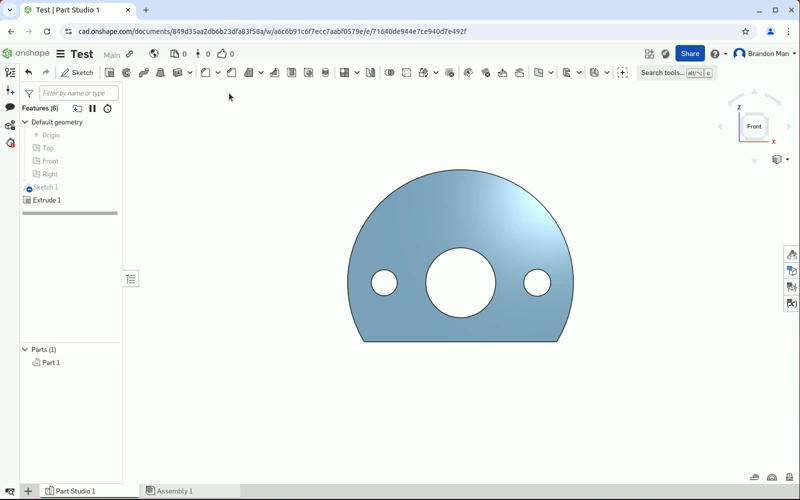
mouse_move(541, 75)
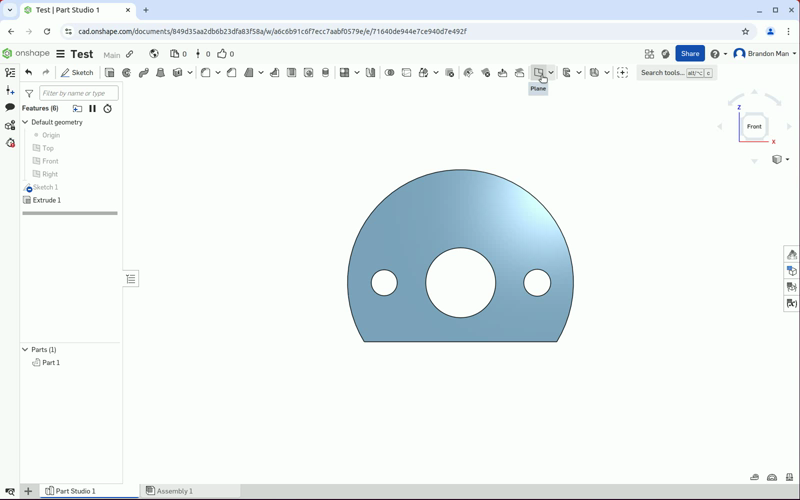
click(541, 75)
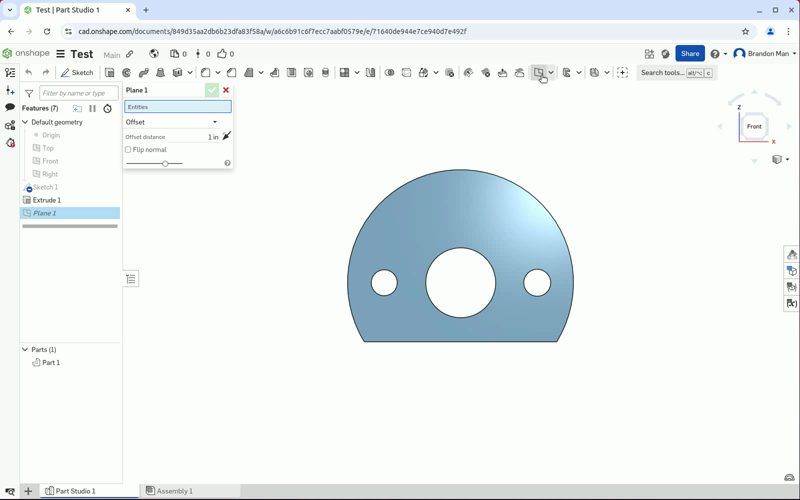
mouse_move(73, 163)
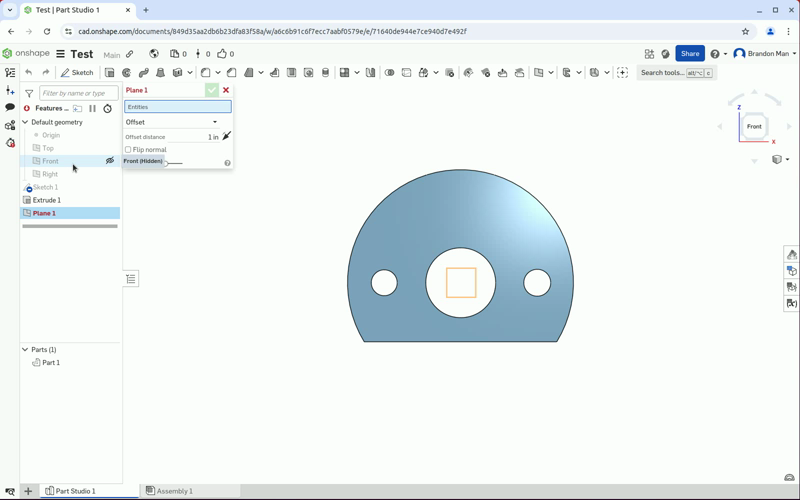
click(73, 163)
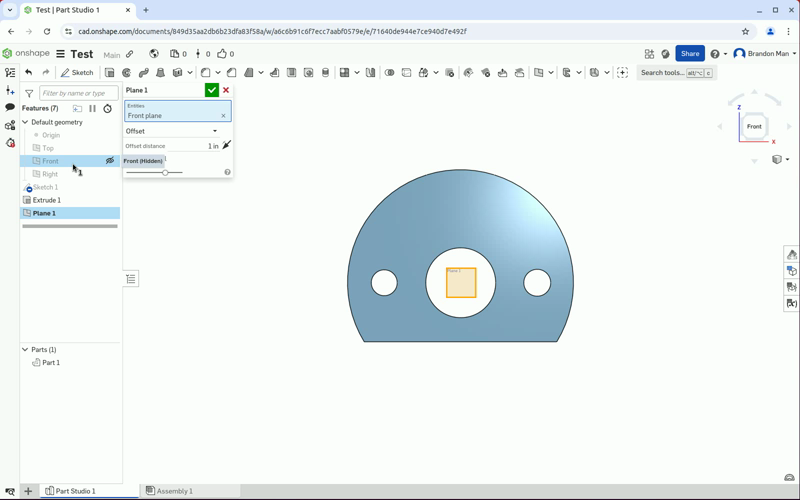
key(tab, 2)
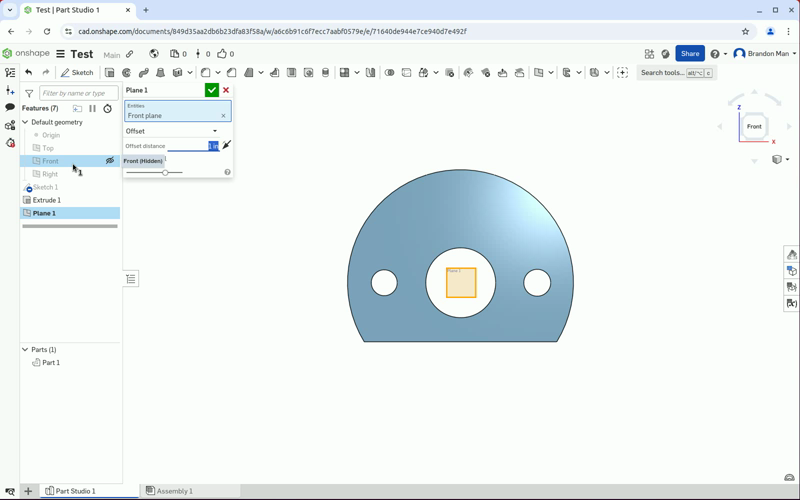
text(4.56)
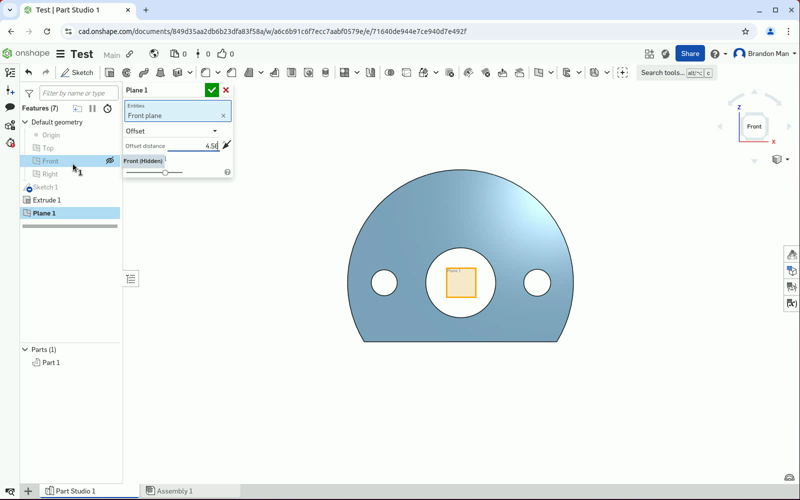
key(enter, 2)
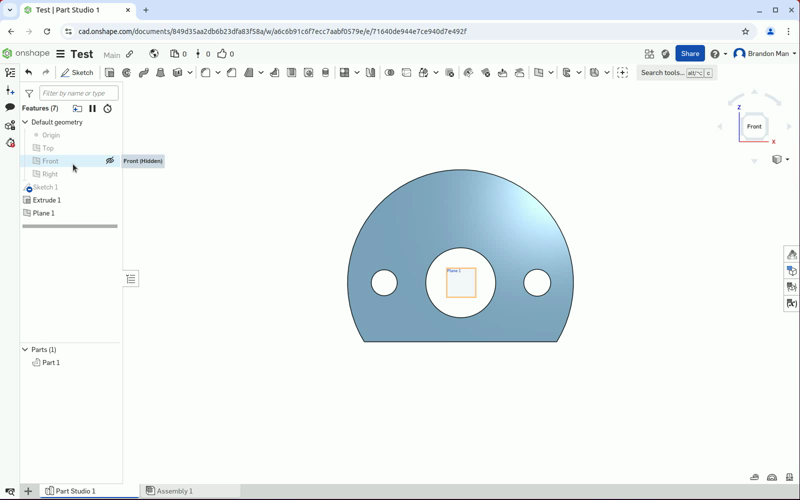
key(shift+s)
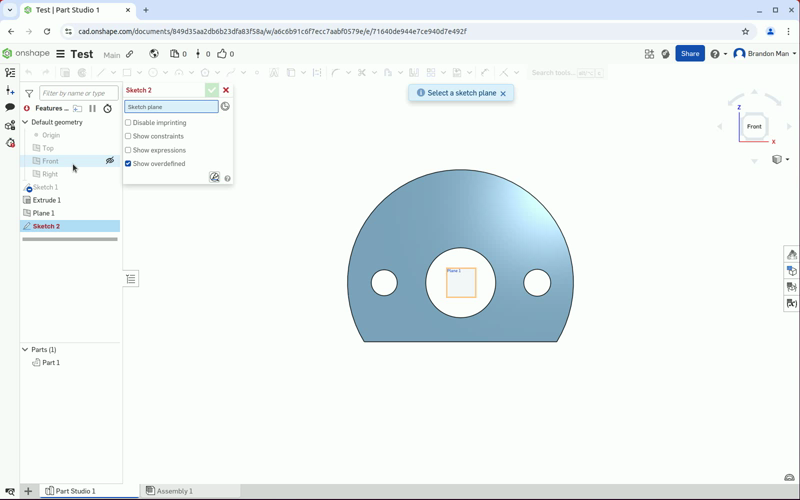
mouse_move(73, 215)
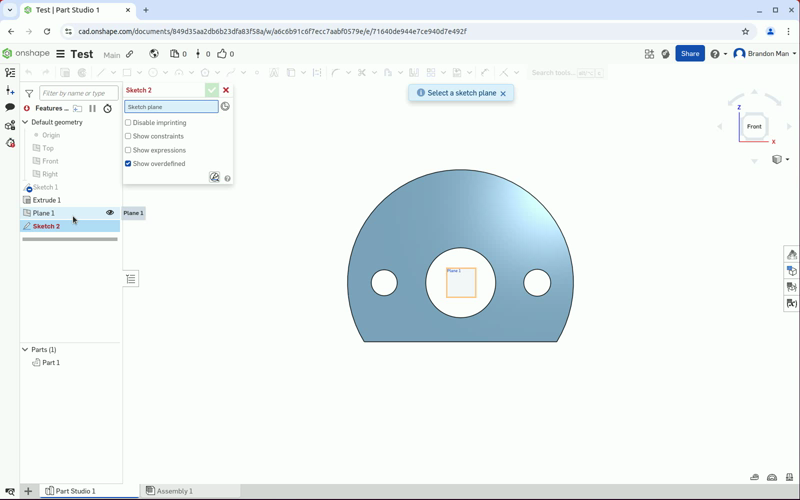
click(73, 215)
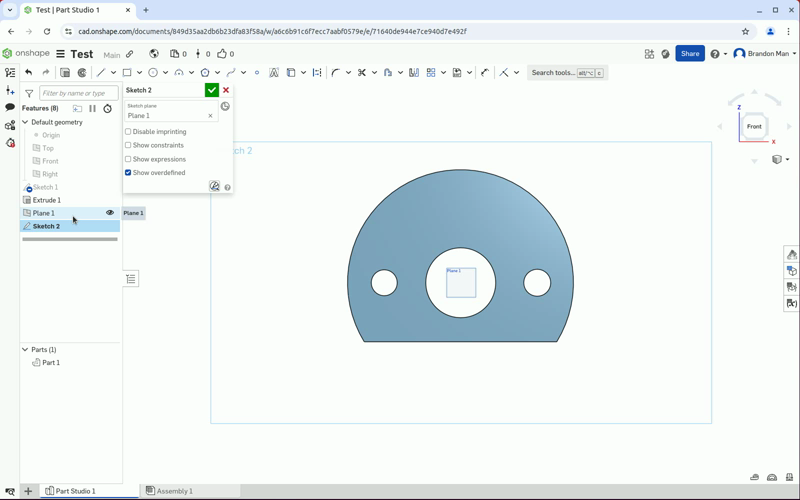
mouse_move(73, 352)
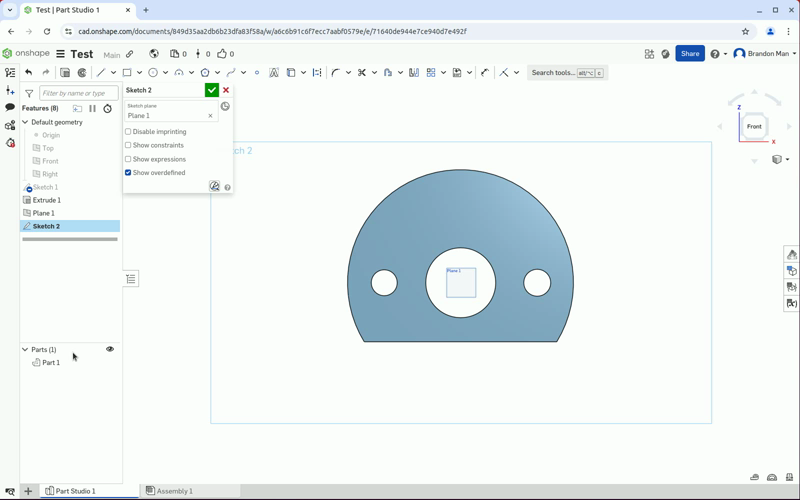
key(y)
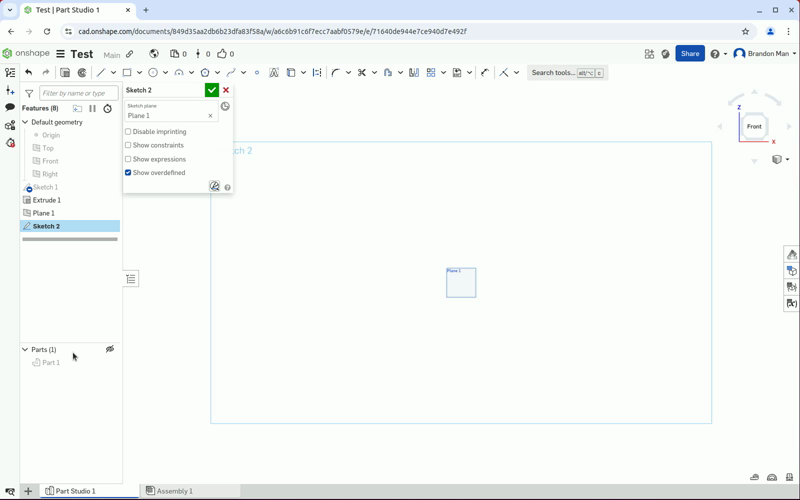
key(c)
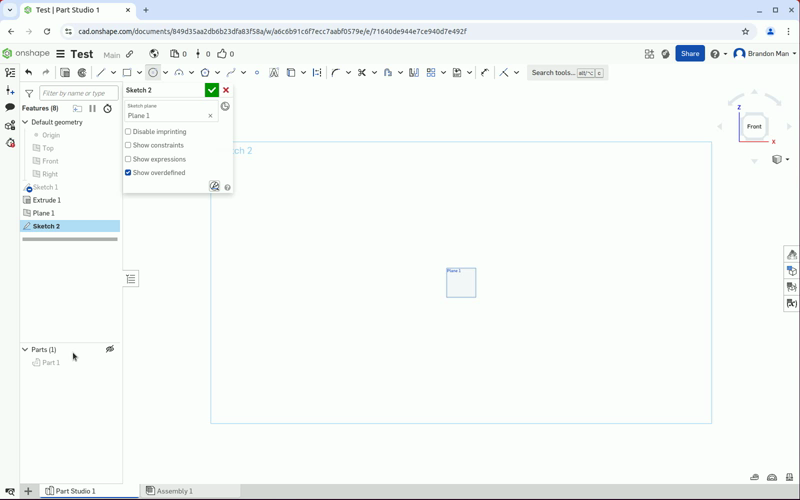
key_down(shift)
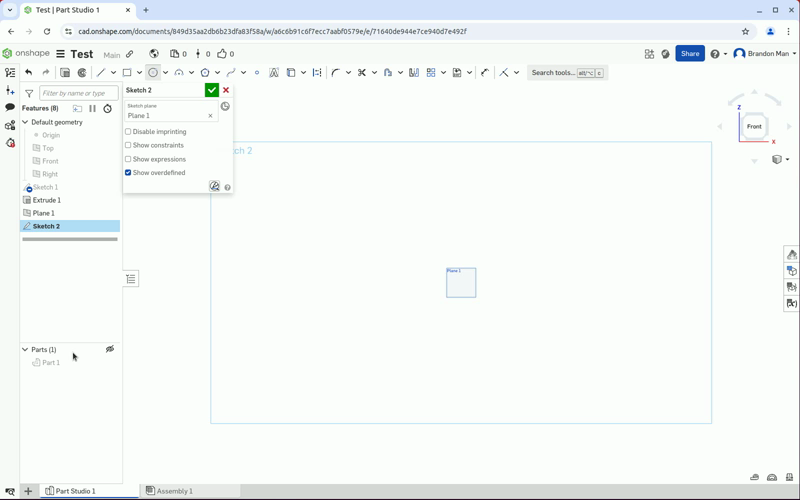
mouse_move(461, 282)
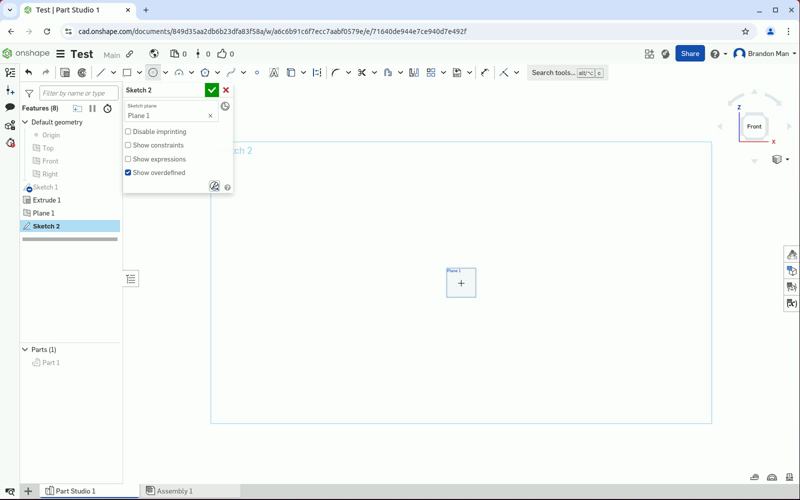
click(461, 282)
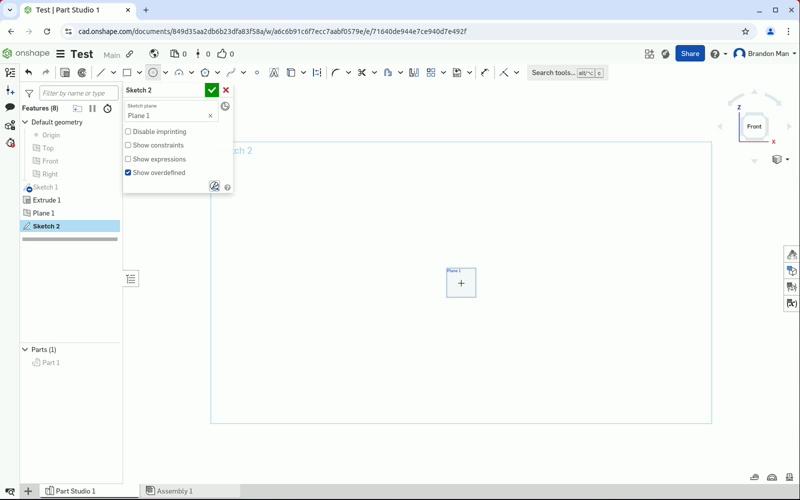
key_up(shift)
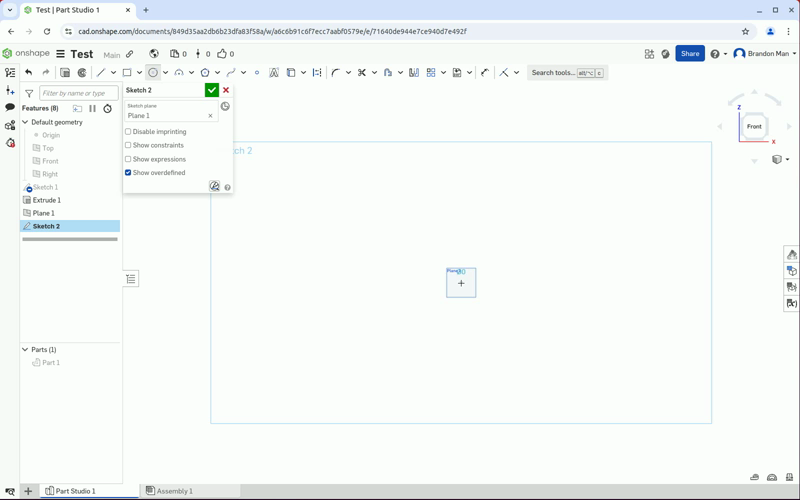
mouse_move(518, 282)
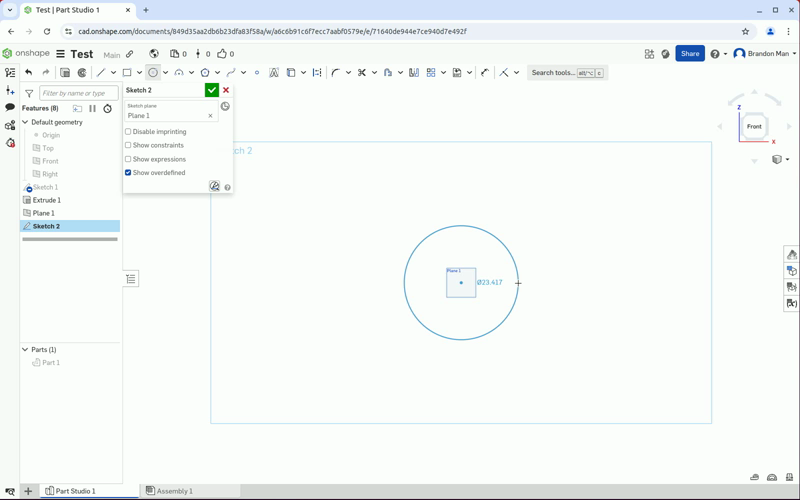
click(518, 282)
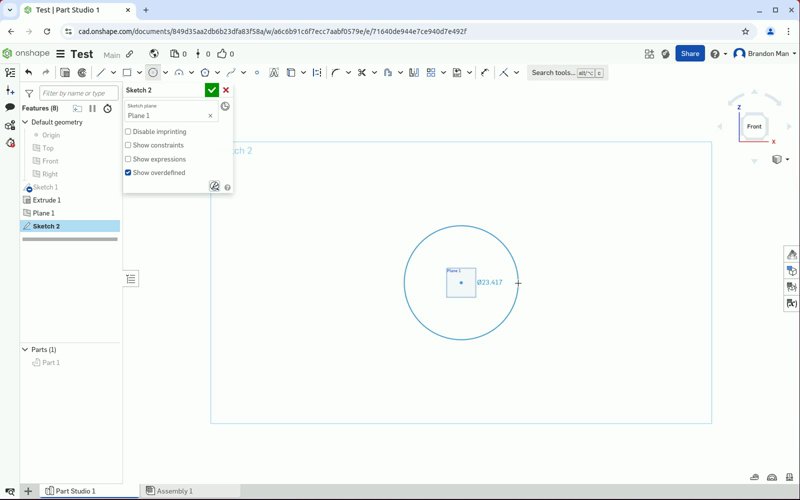
key(esc)
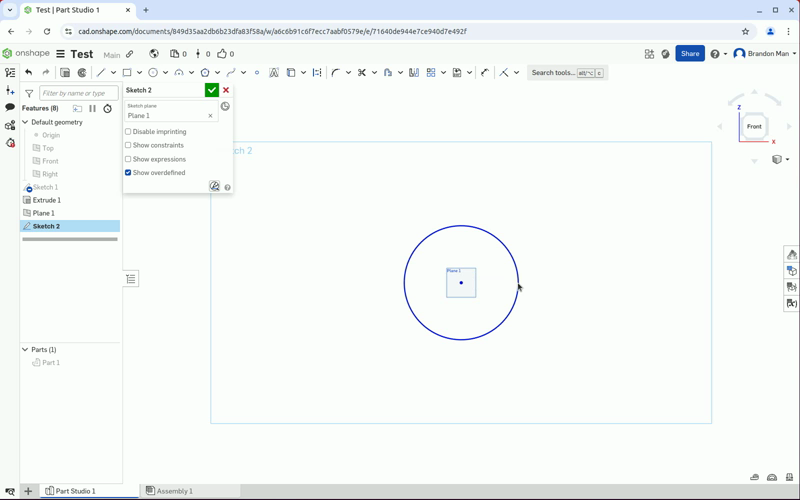
key(c)
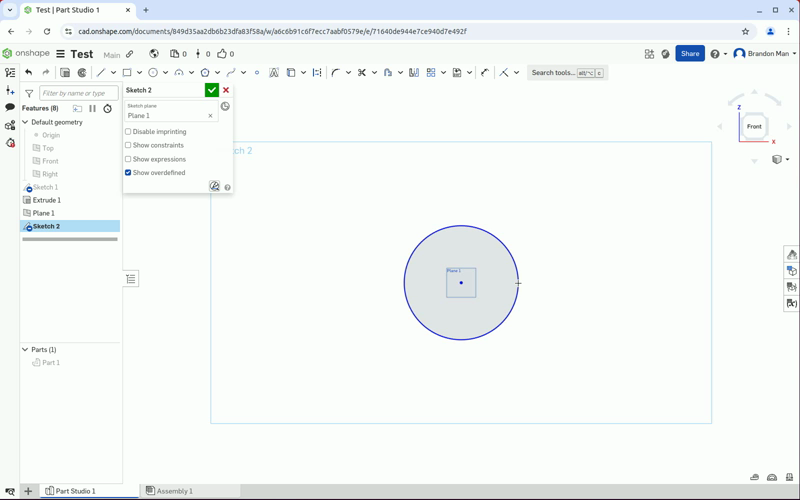
key_down(shift)
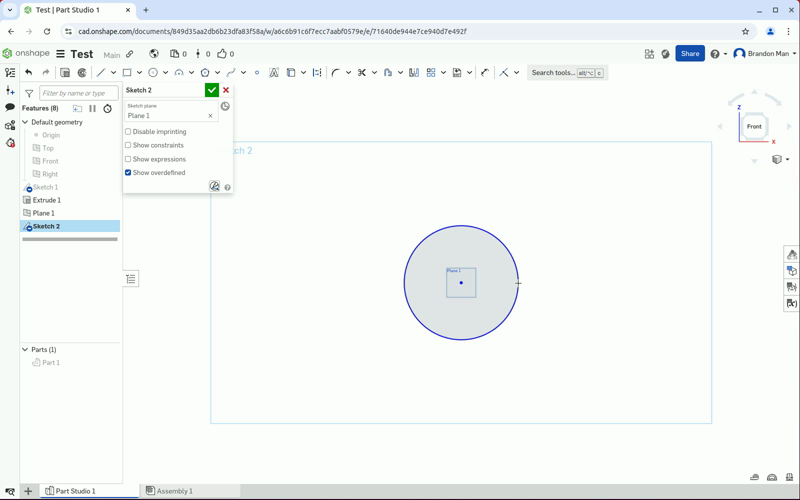
mouse_move(461, 282)
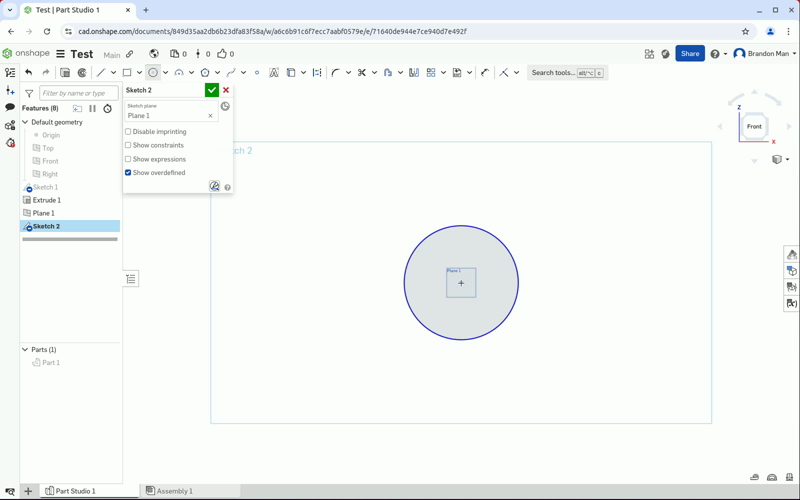
click(461, 282)
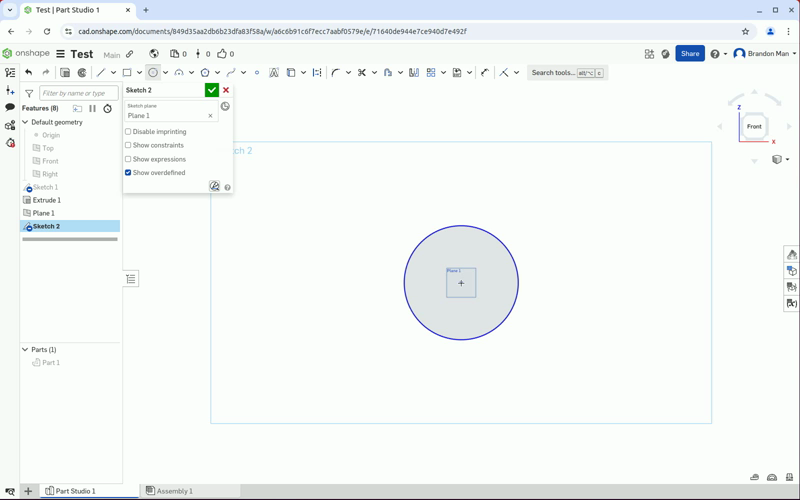
key_up(shift)
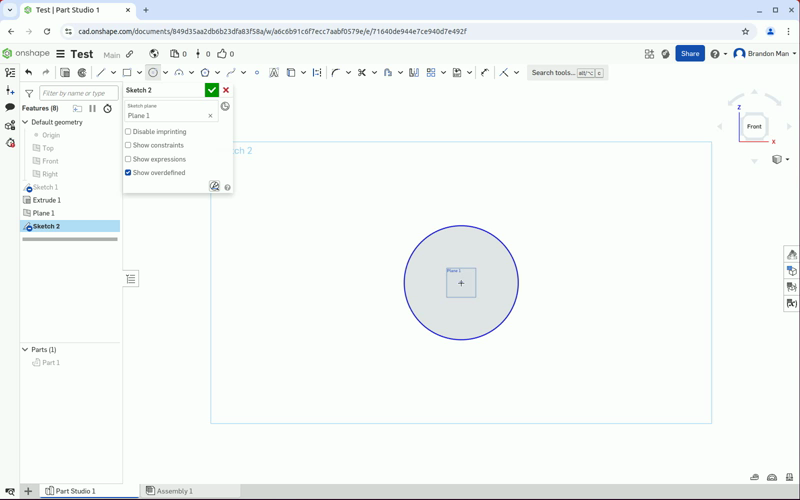
mouse_move(496, 282)
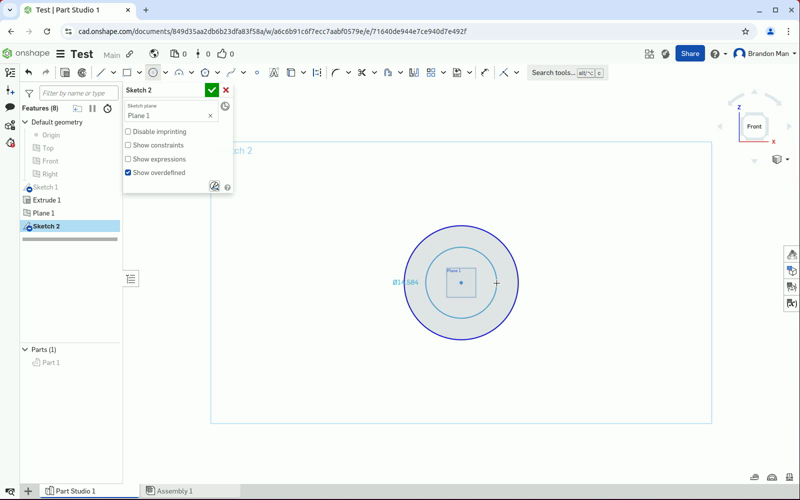
click(496, 282)
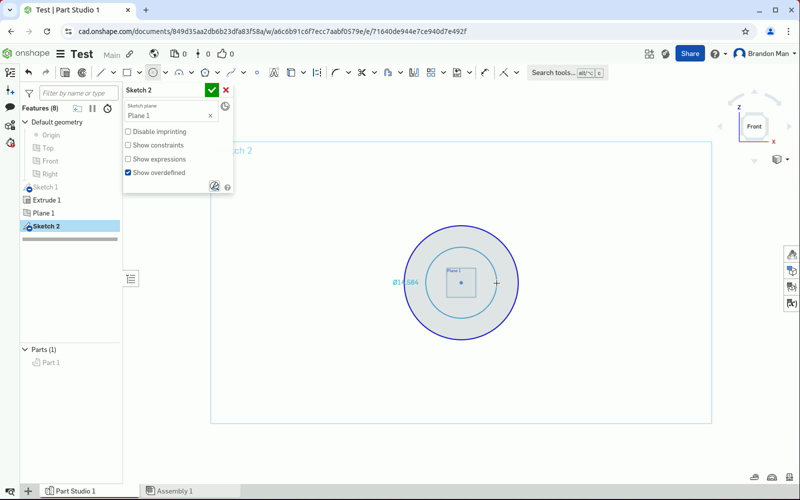
key(esc)
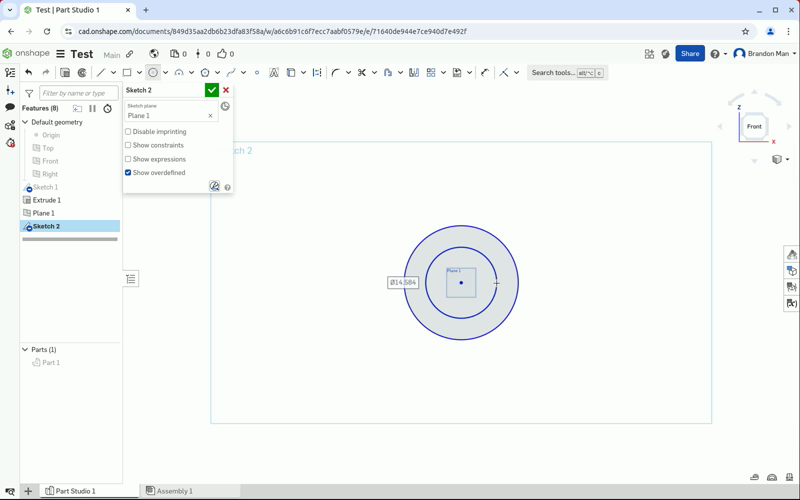
mouse_move(413, 264)
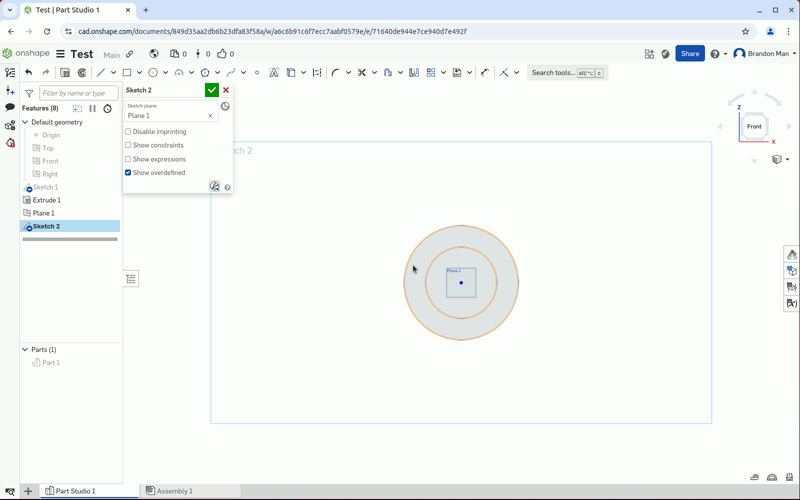
click(413, 264)
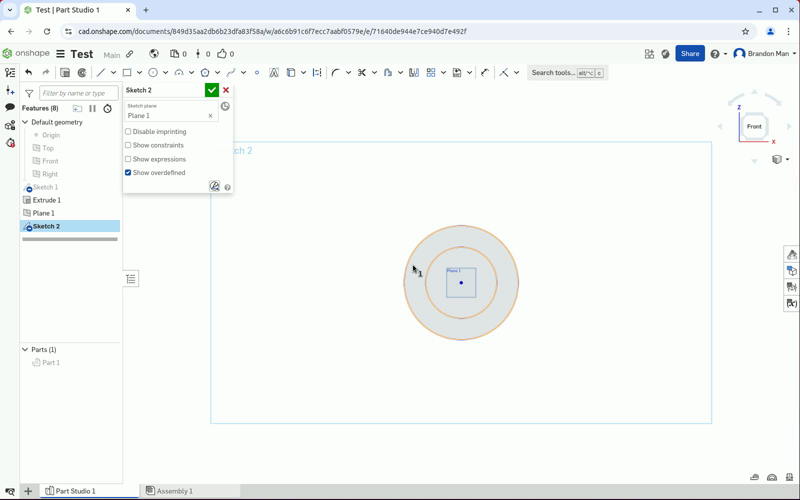
mouse_move(73, 352)
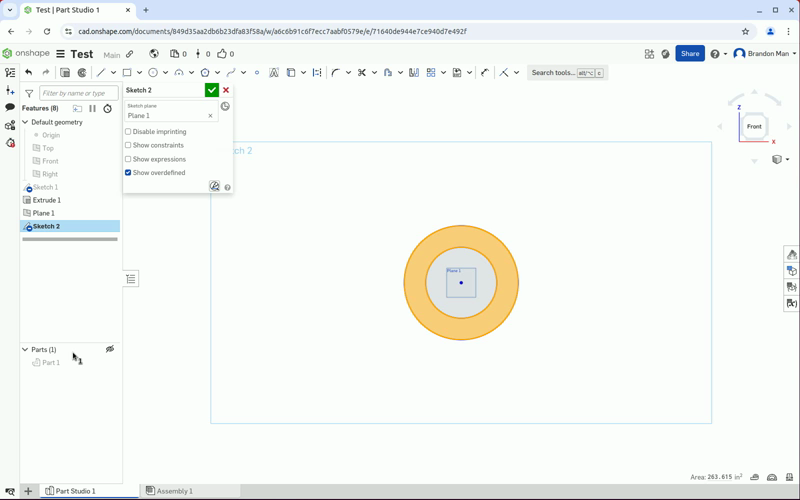
key(shift+y)
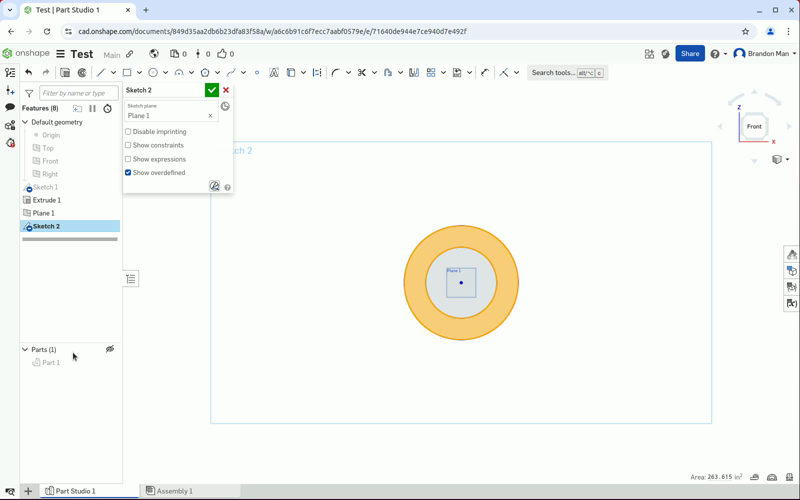
key(shift+e)
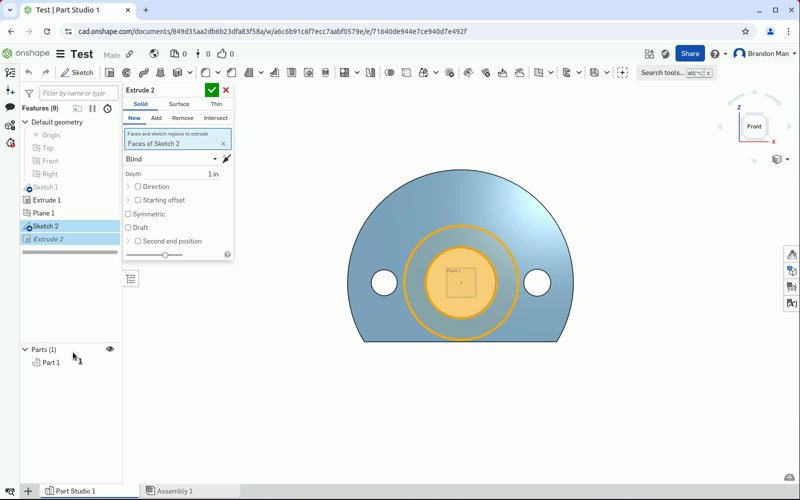
mouse_move(143, 106)
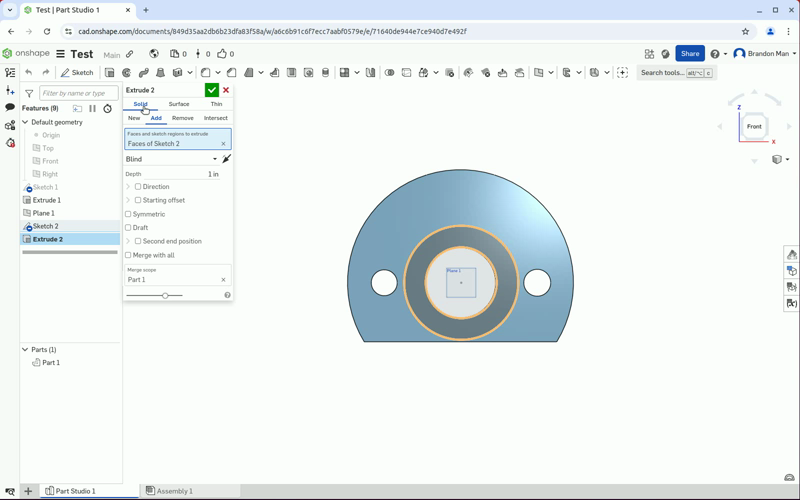
click(143, 106)
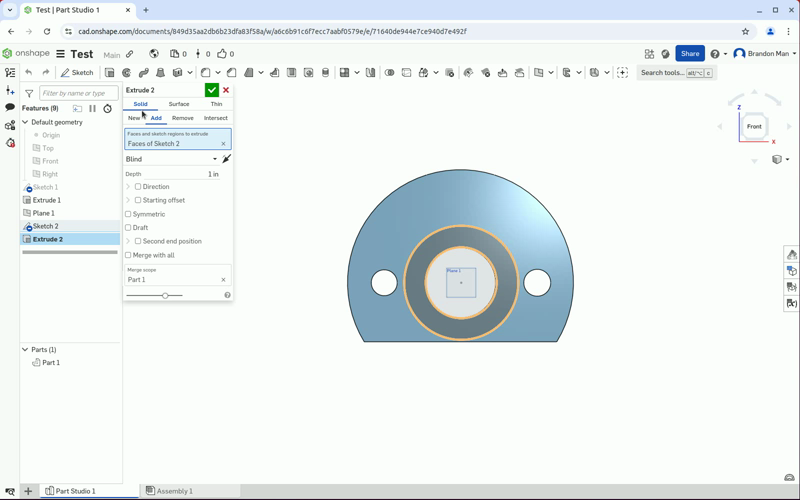
mouse_move(137, 120)
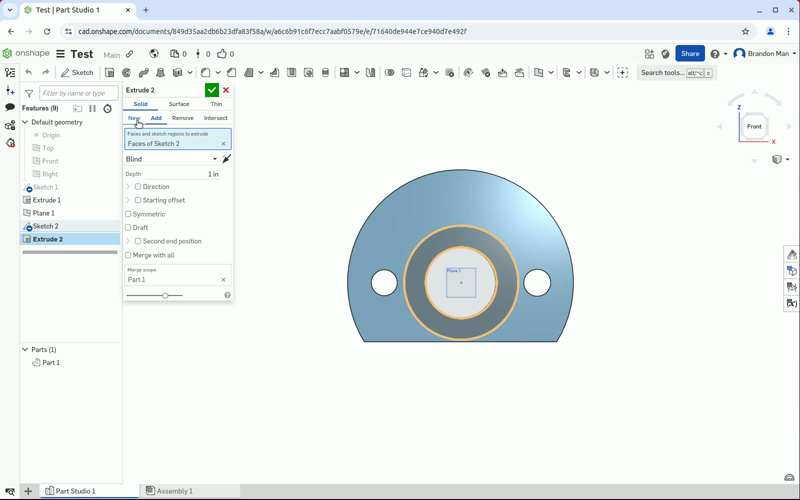
click(137, 120)
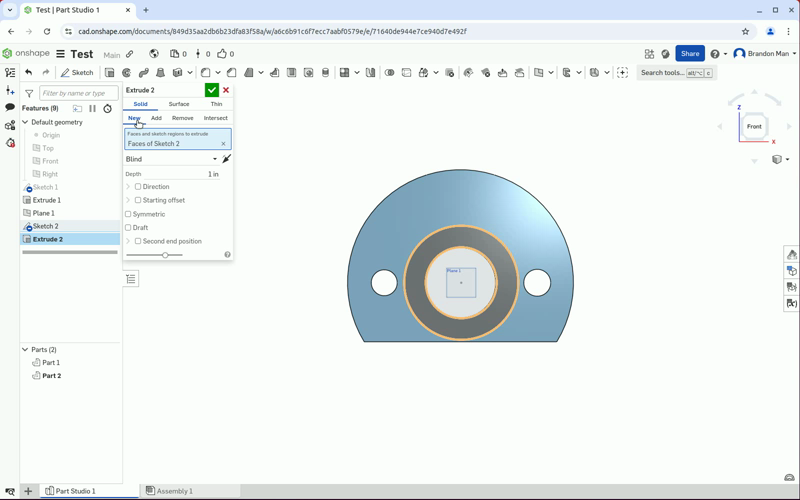
key(tab, 4)
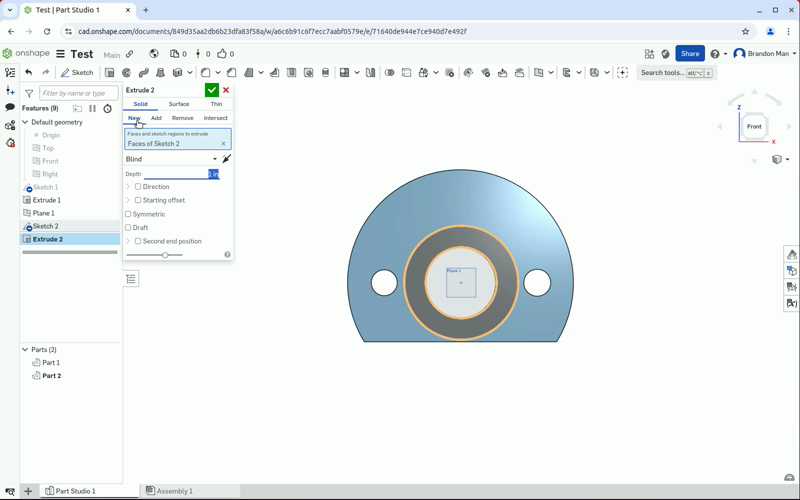
text(11.073)
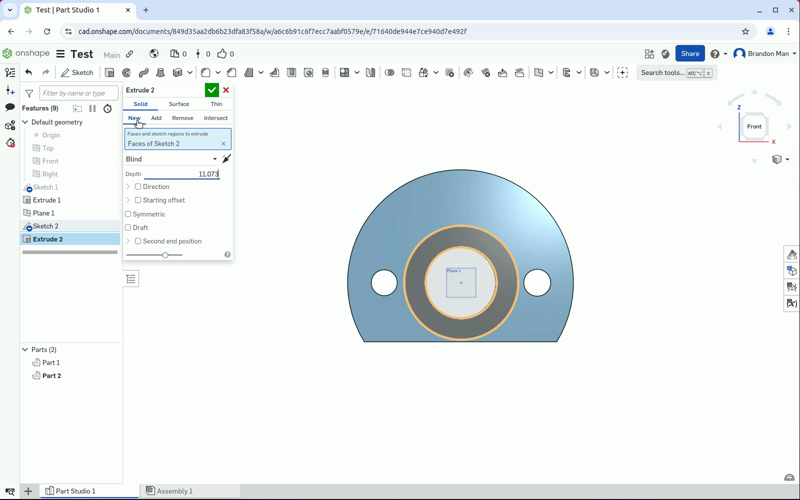
key(enter)
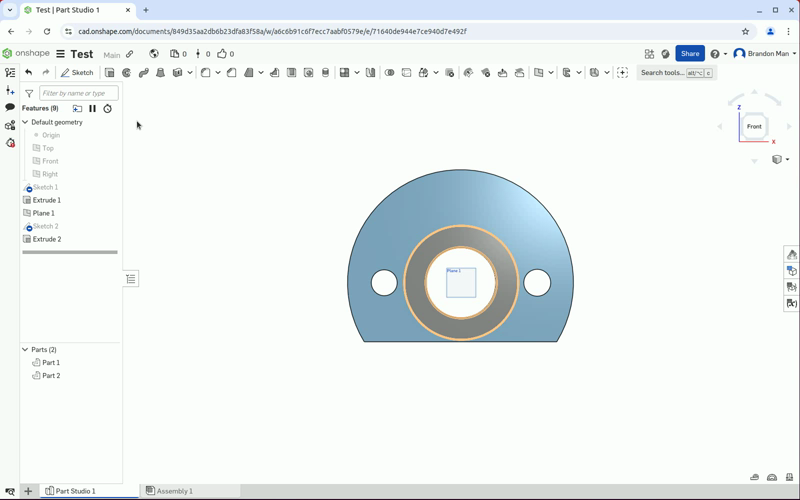
key(shift+h)
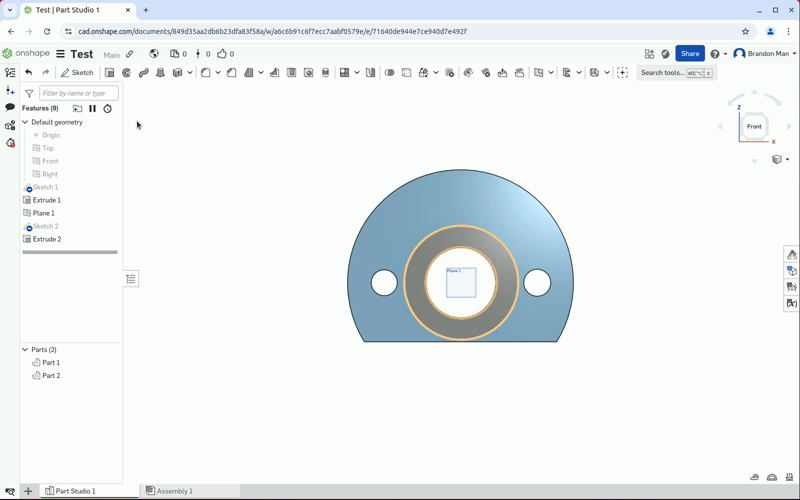
key(shift+h)
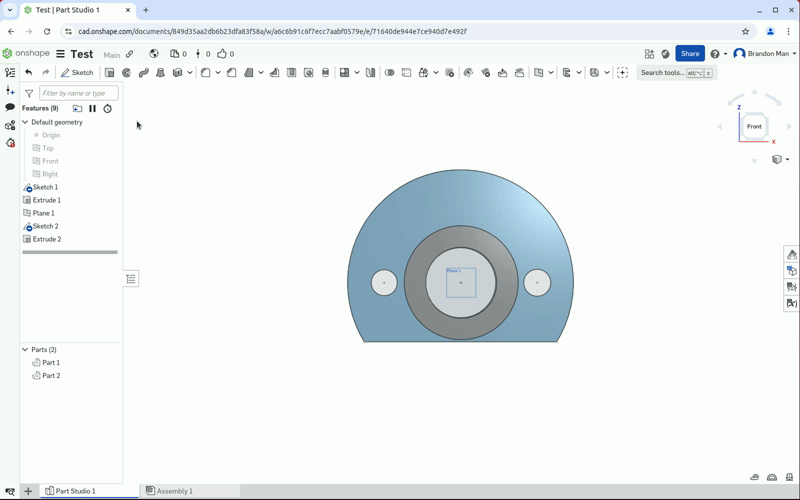
key(shift+7)
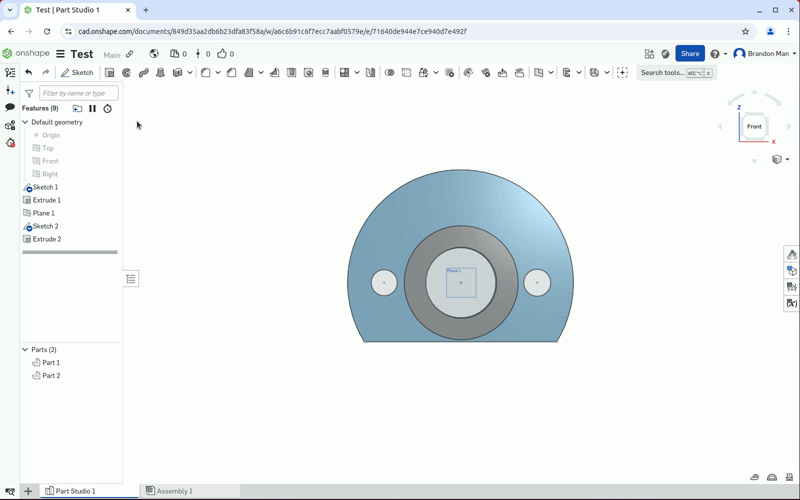
key(left, 2)
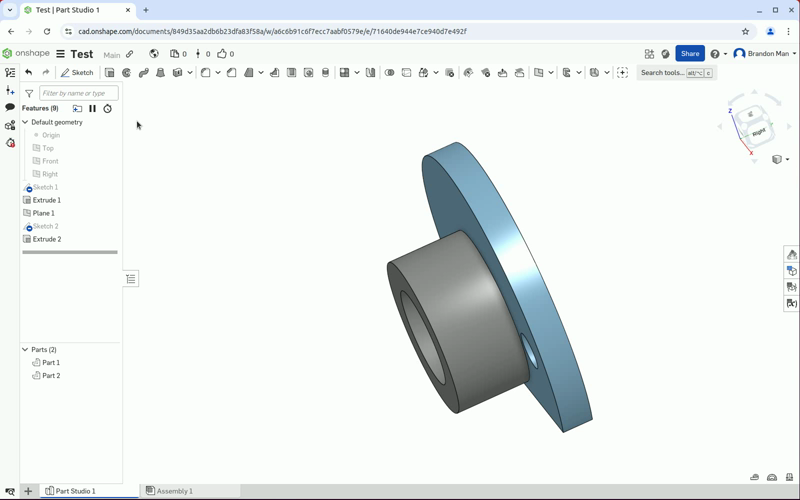
key(down, 2)
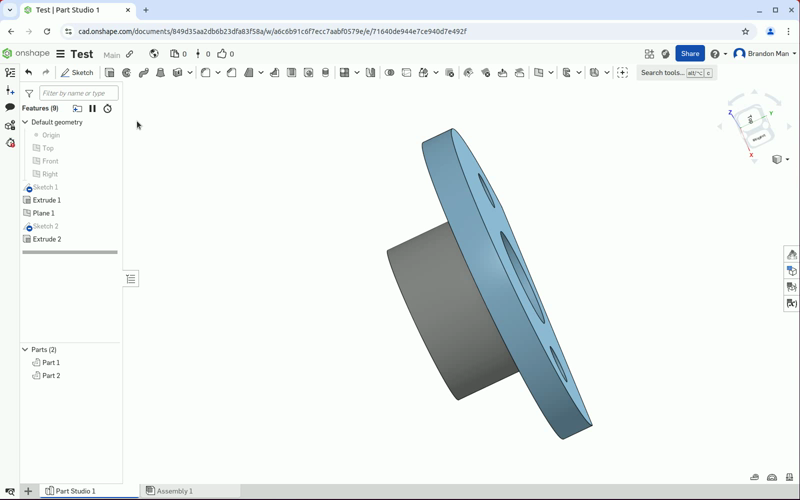
key(up, 2)
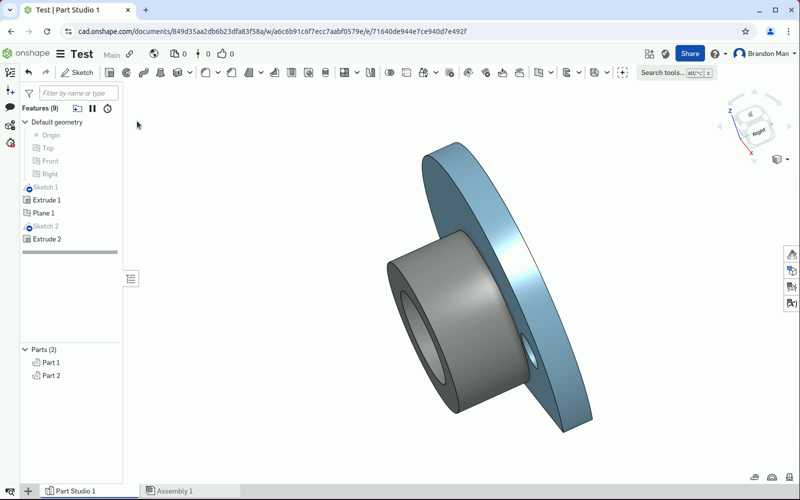
key(right, 2)
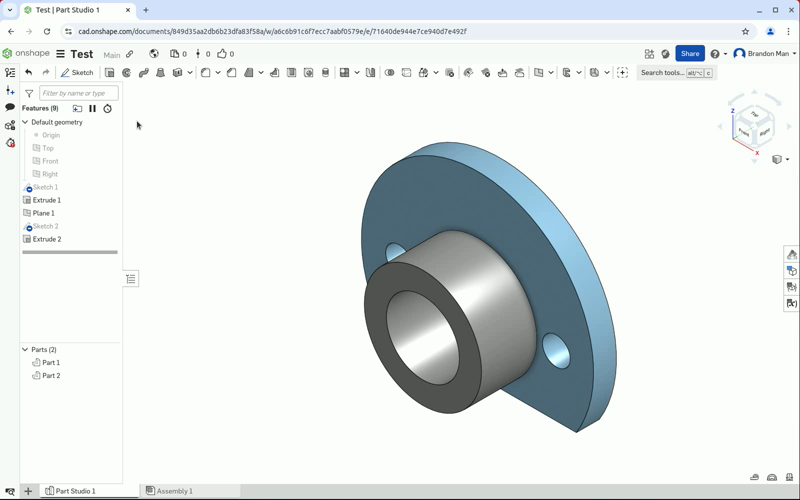
mouse_move(73, 189)
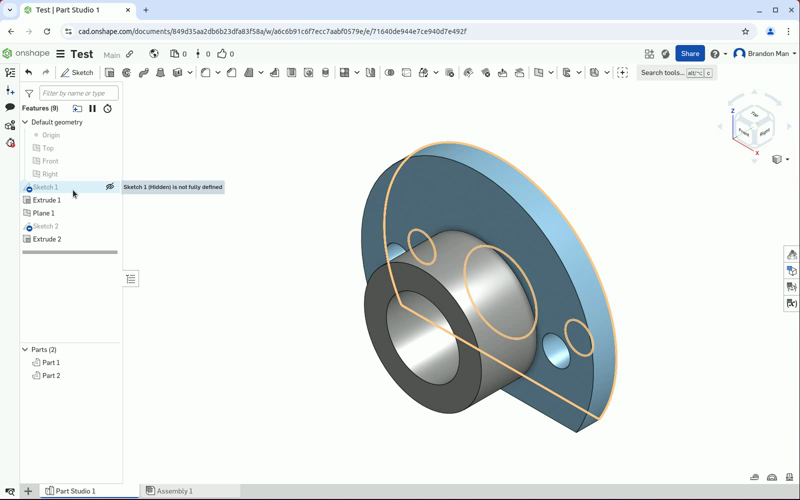
click(73, 189)